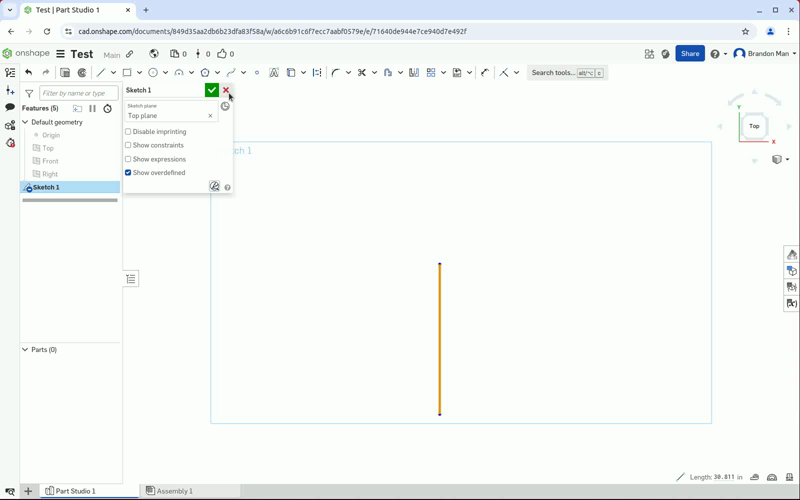
key(shift+h)
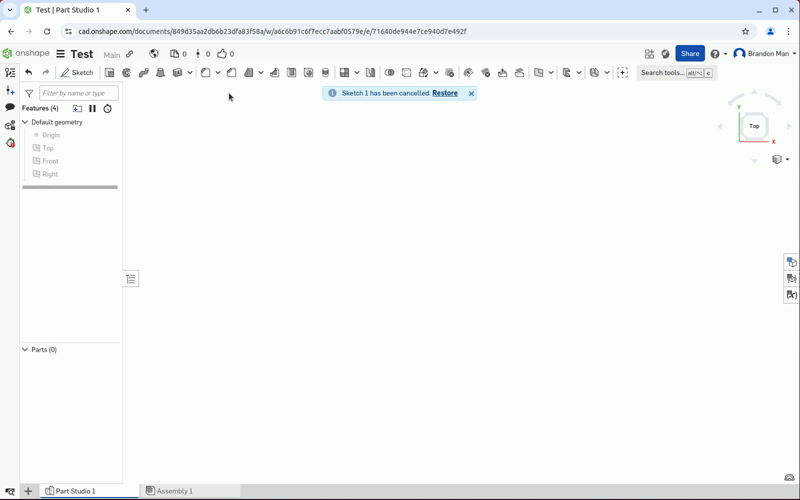
mouse_move(73, 352)
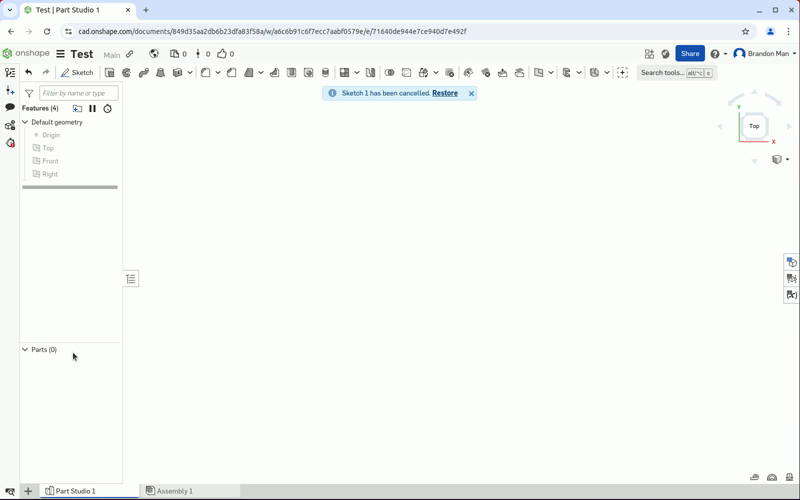
key(y)
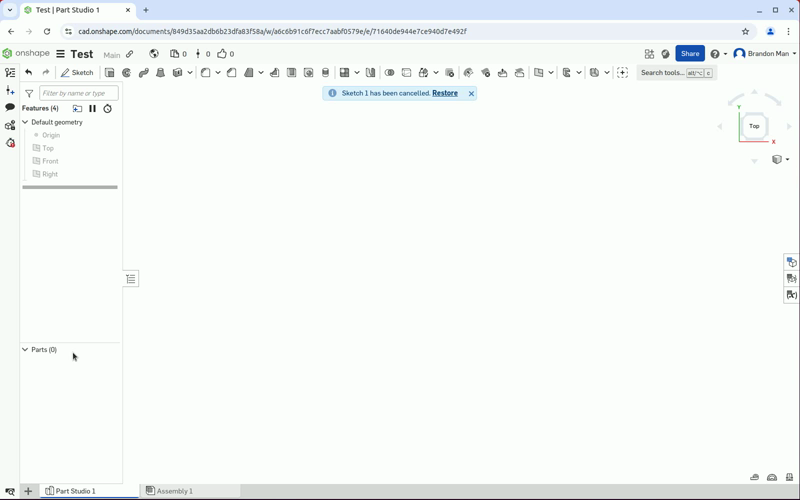
key(shift+p)
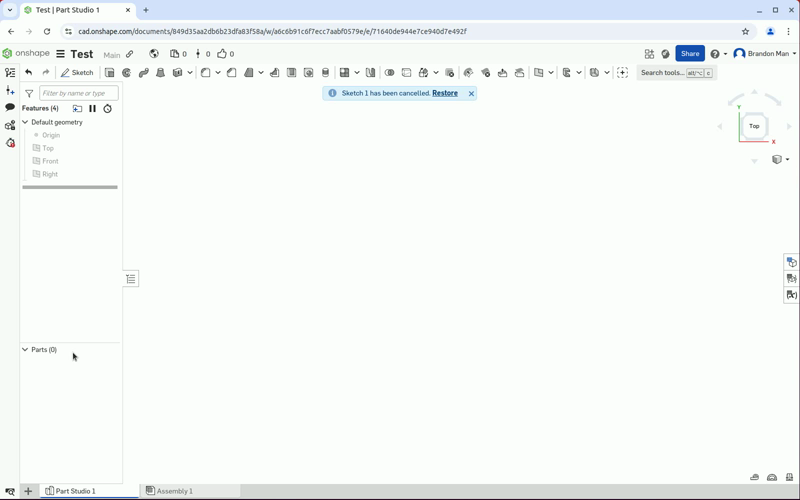
key(space)
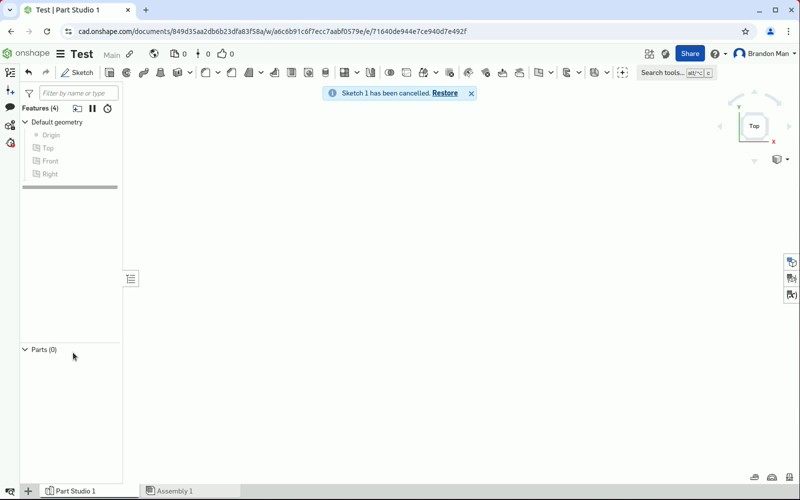
key_down(shift)
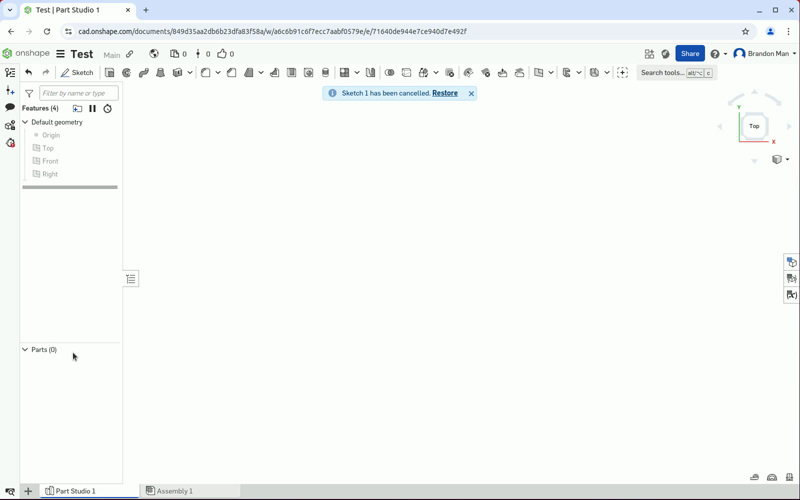
key(up)
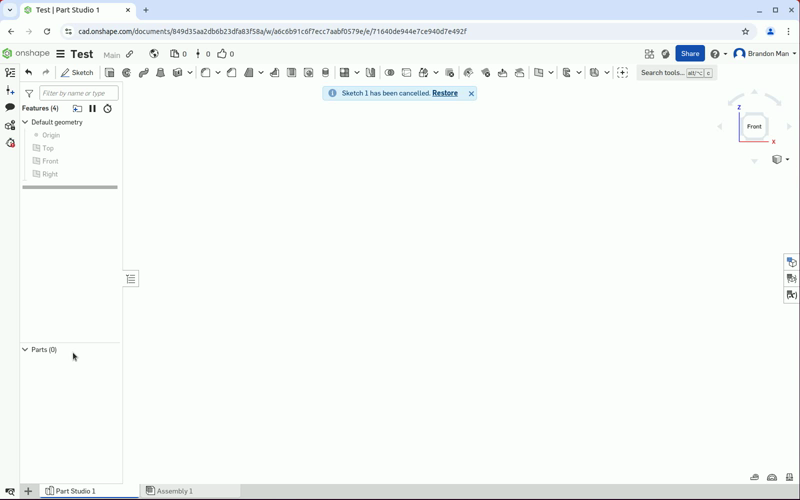
key_up(shift)
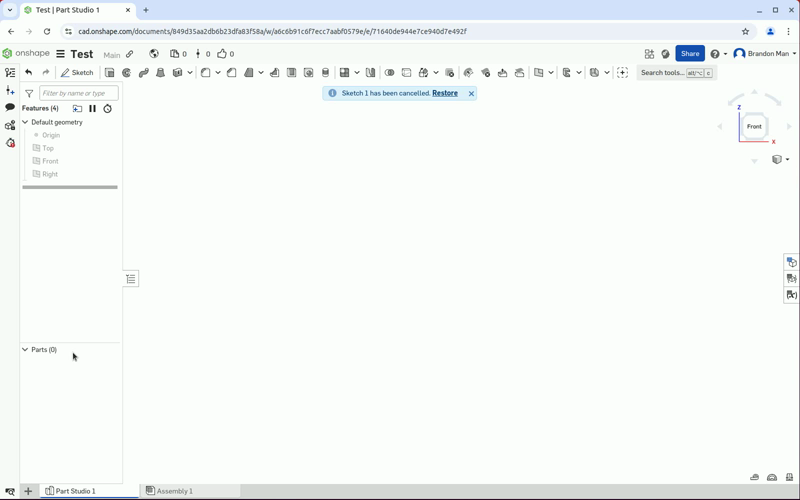
mouse_move(73, 352)
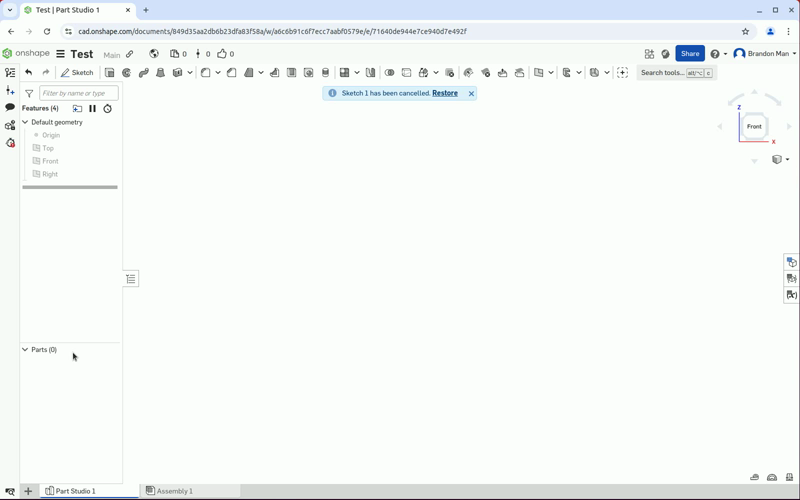
key(shift+y)
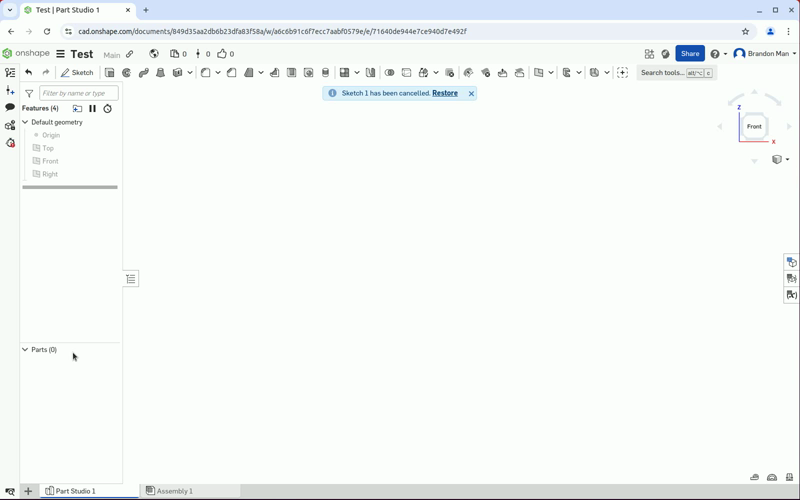
key(shift+s)
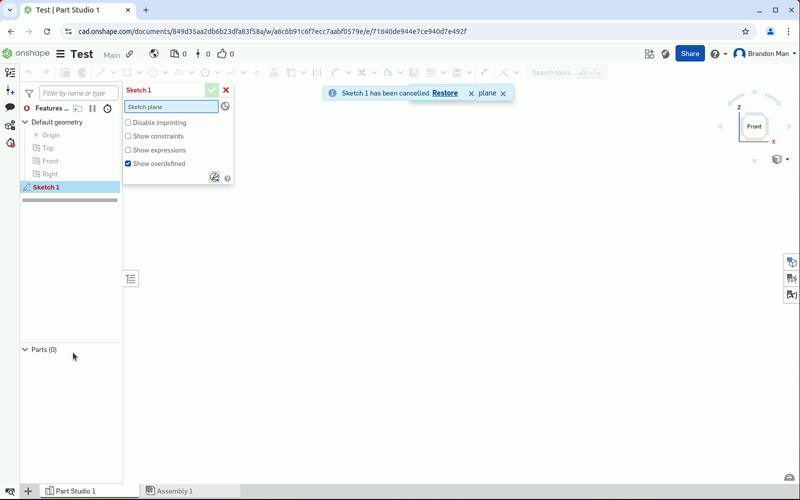
mouse_move(73, 163)
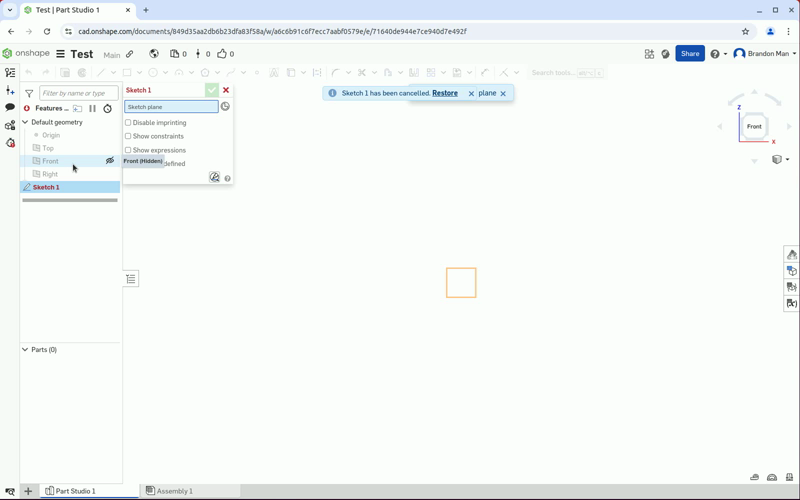
click(73, 163)
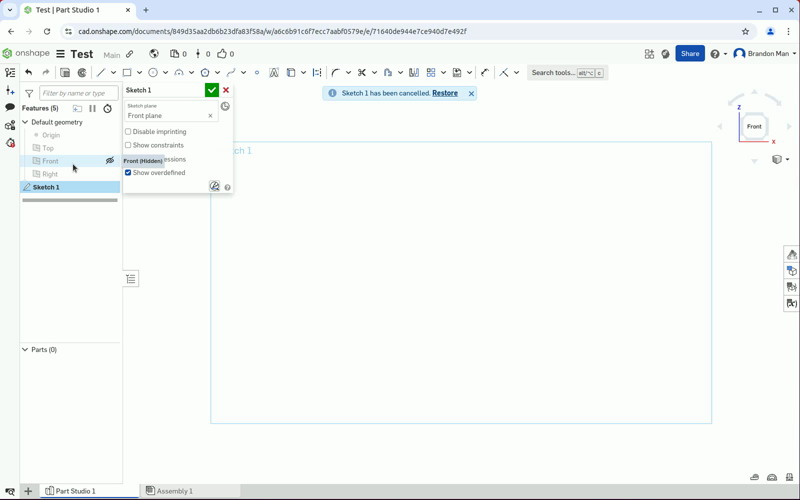
mouse_move(73, 352)
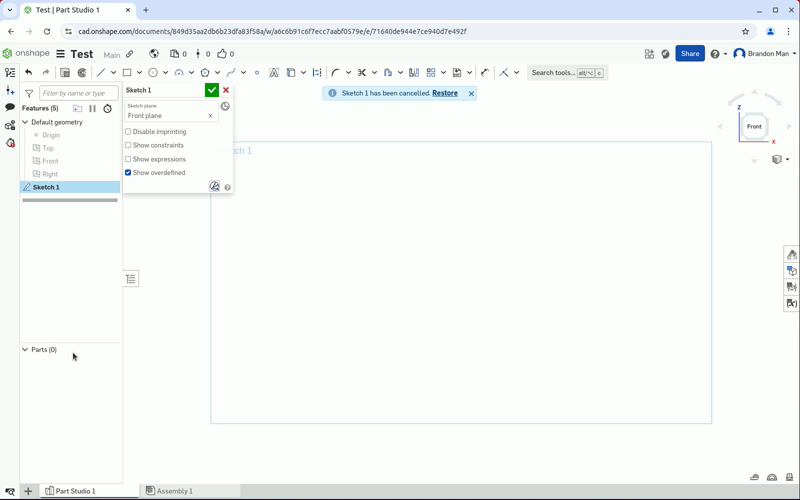
key(y)
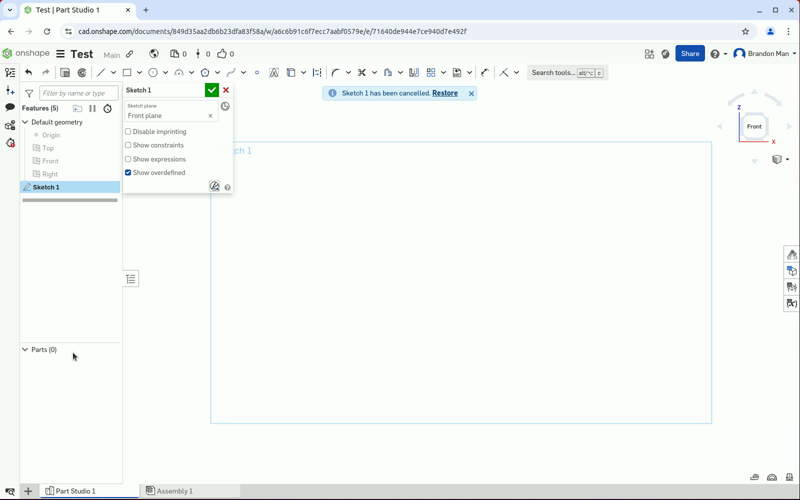
key(c)
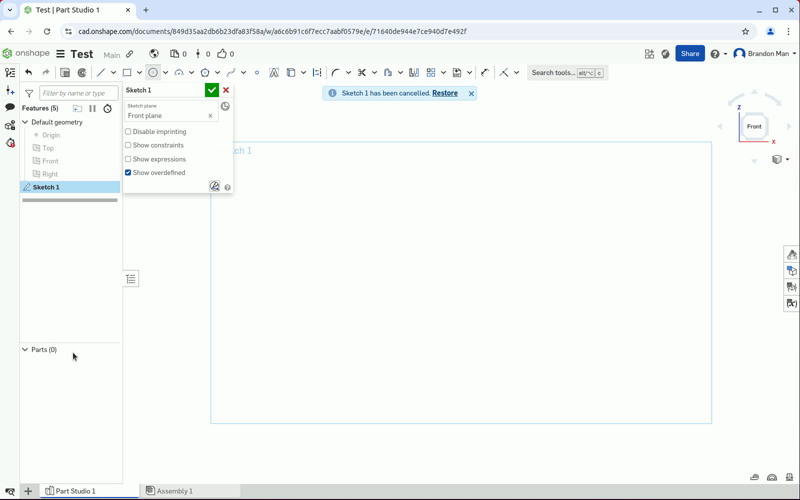
key_down(shift)
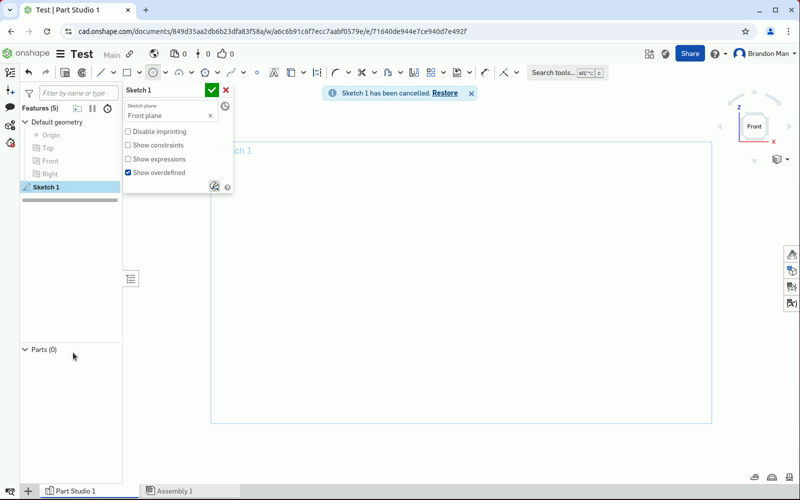
mouse_move(468, 260)
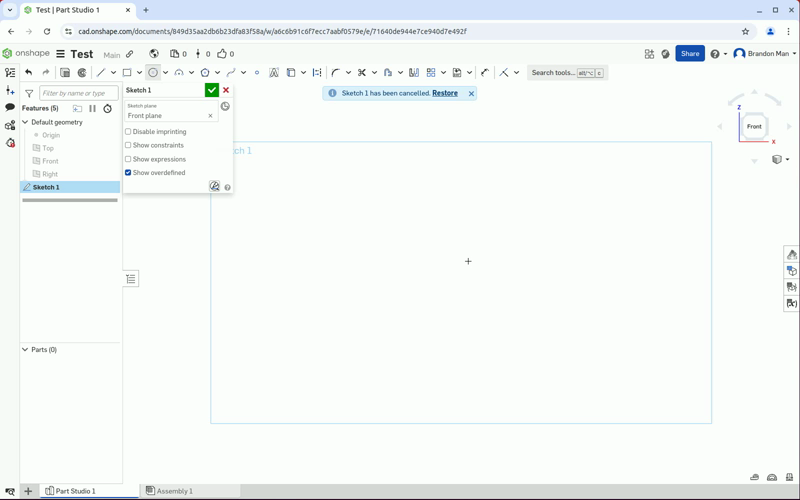
click(468, 260)
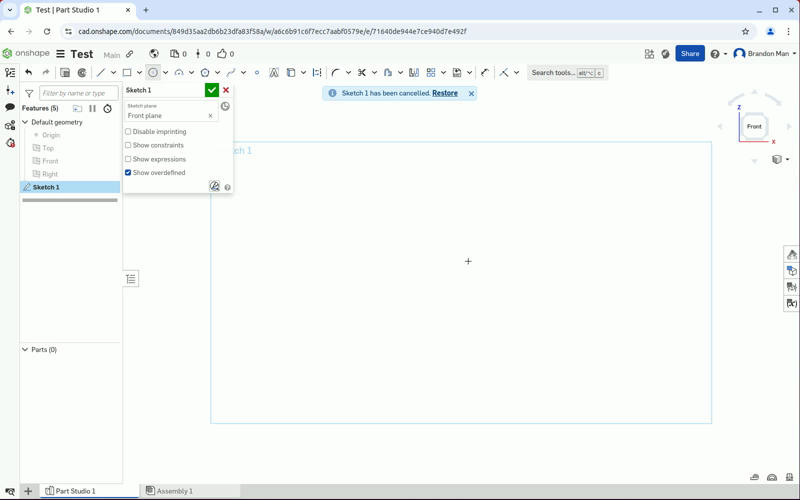
key_up(shift)
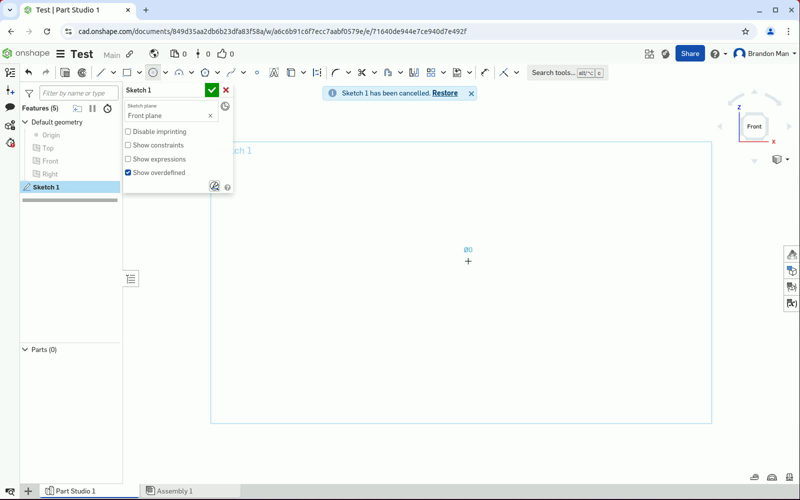
mouse_move(474, 260)
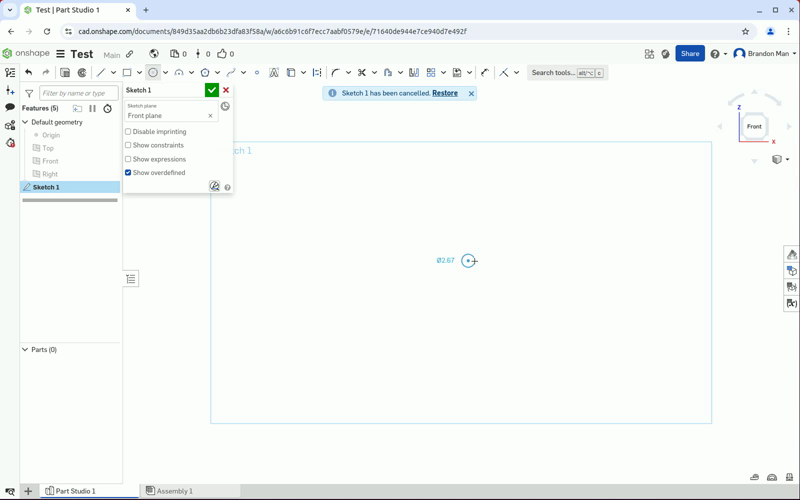
click(474, 260)
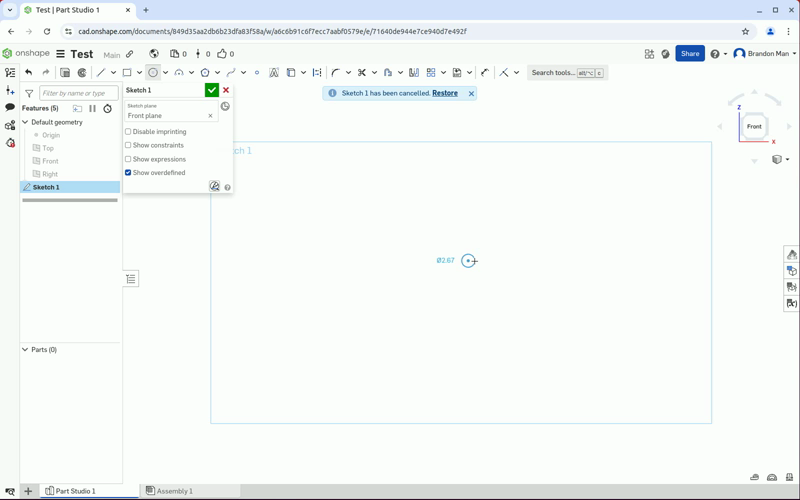
key(esc)
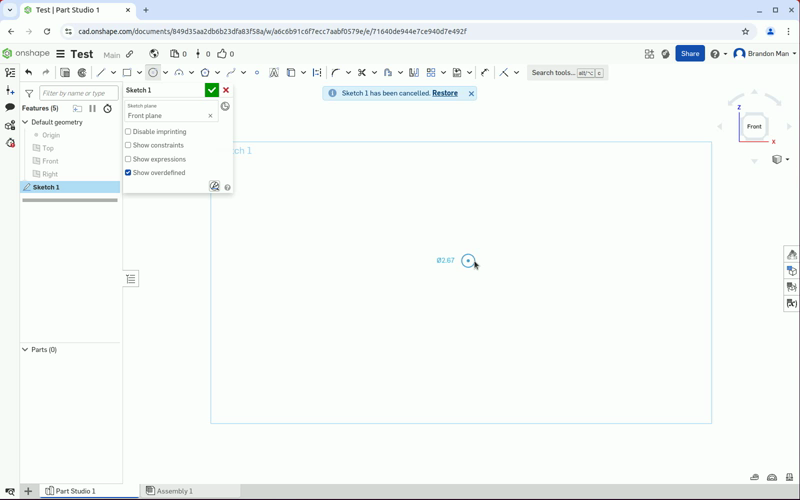
mouse_move(471, 265)
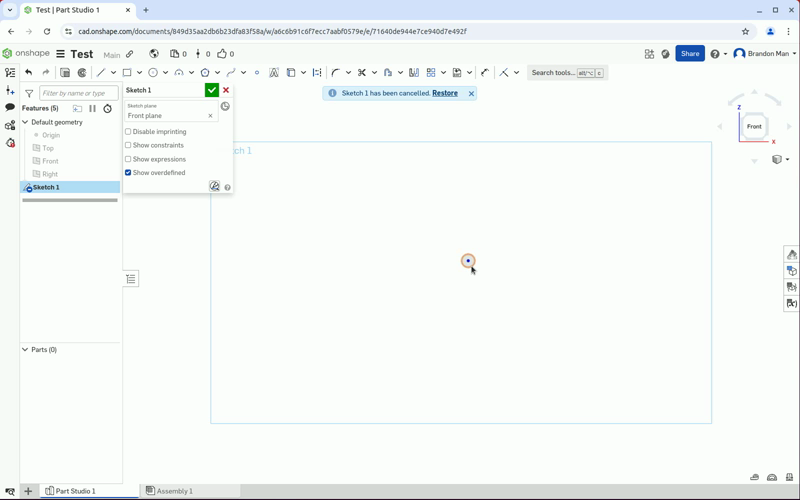
scroll(6)
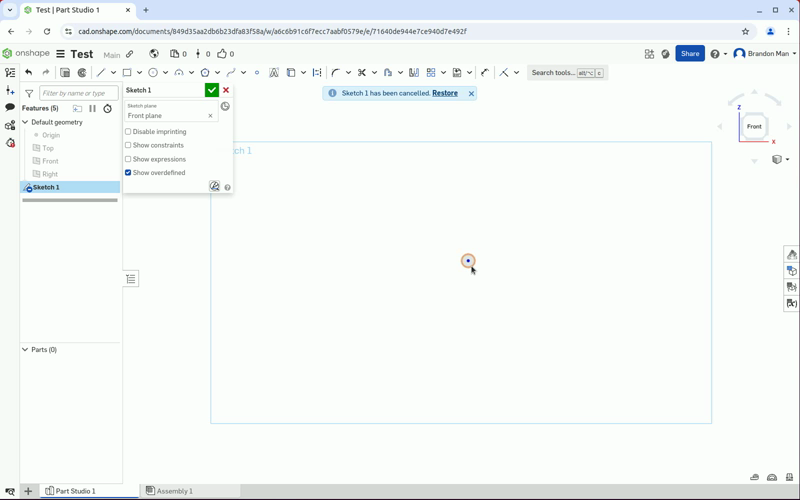
scroll(6)
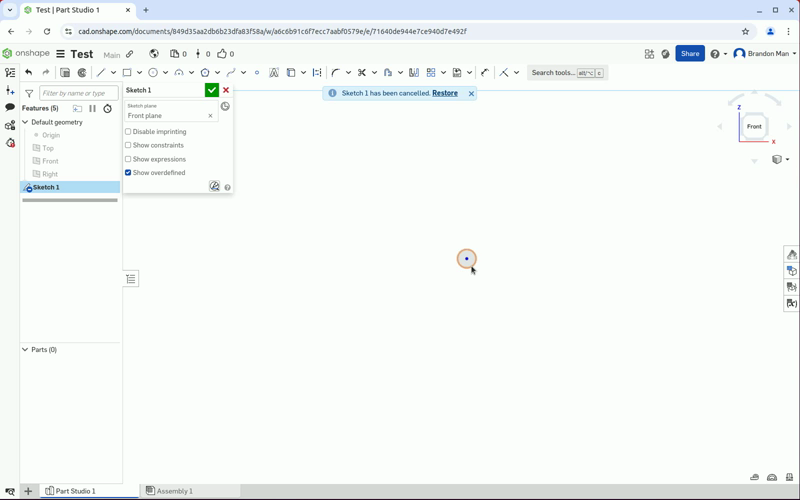
scroll(6)
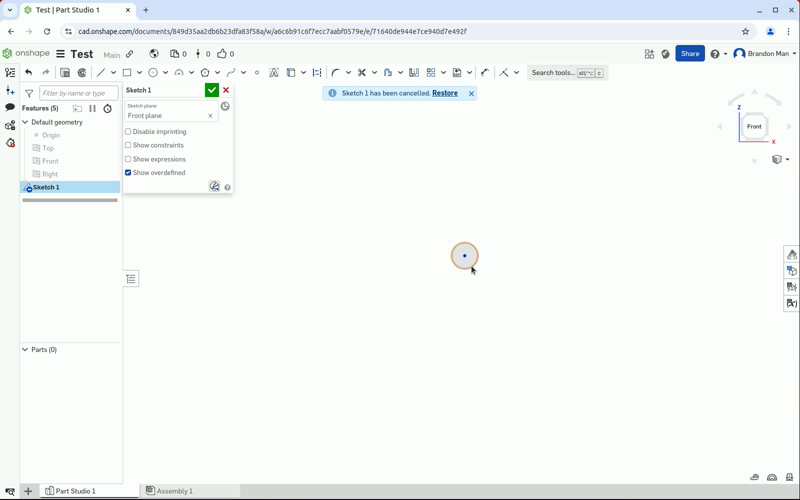
scroll(6)
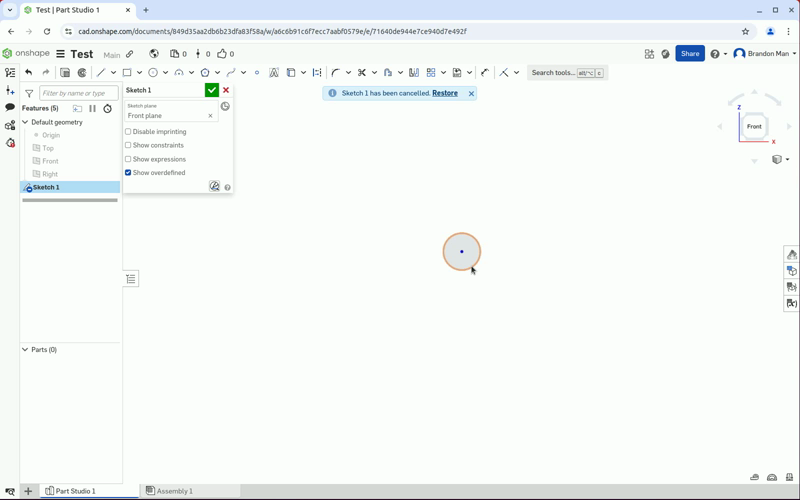
scroll(6)
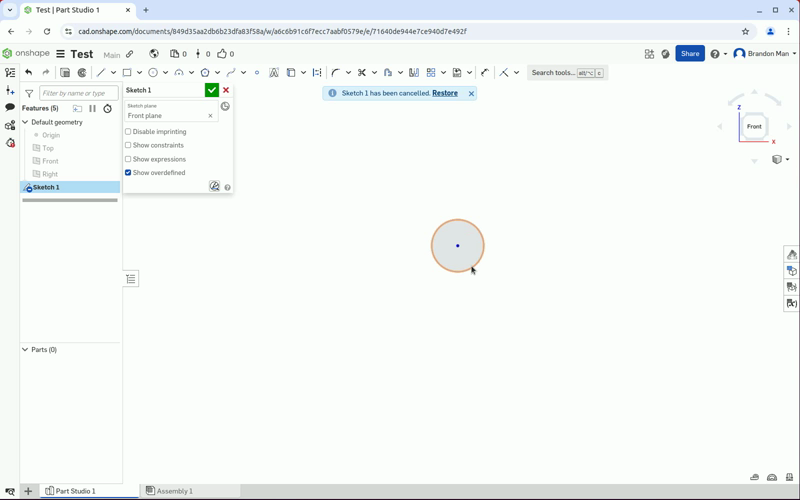
scroll(6)
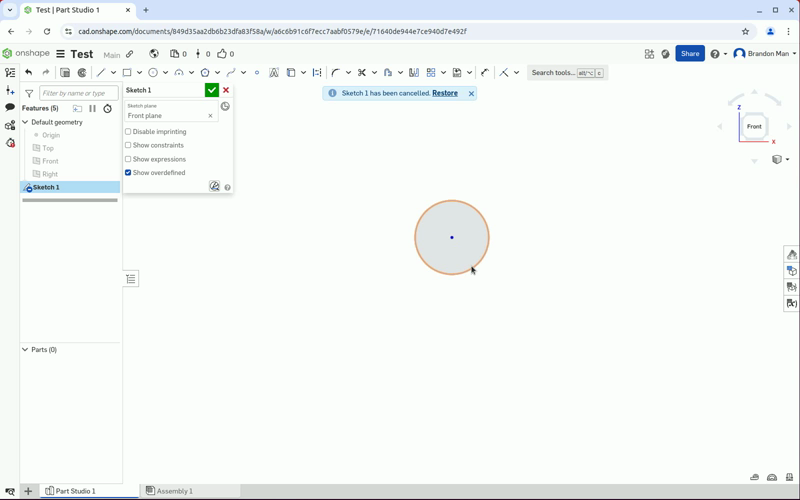
scroll(6)
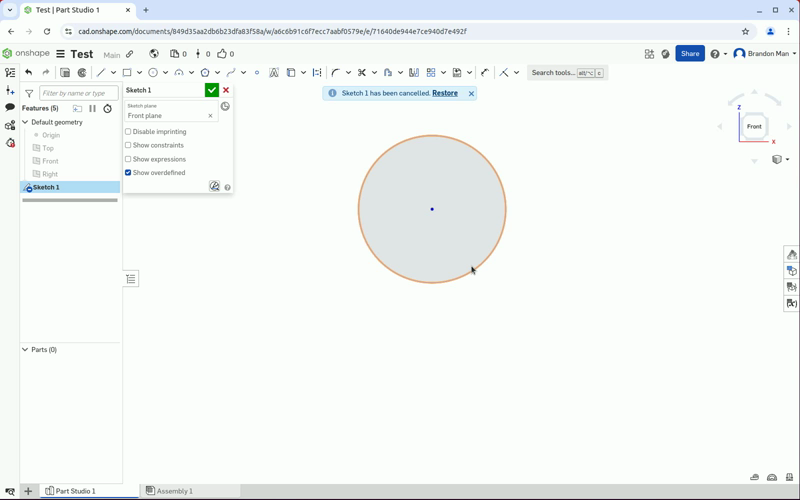
click(471, 265)
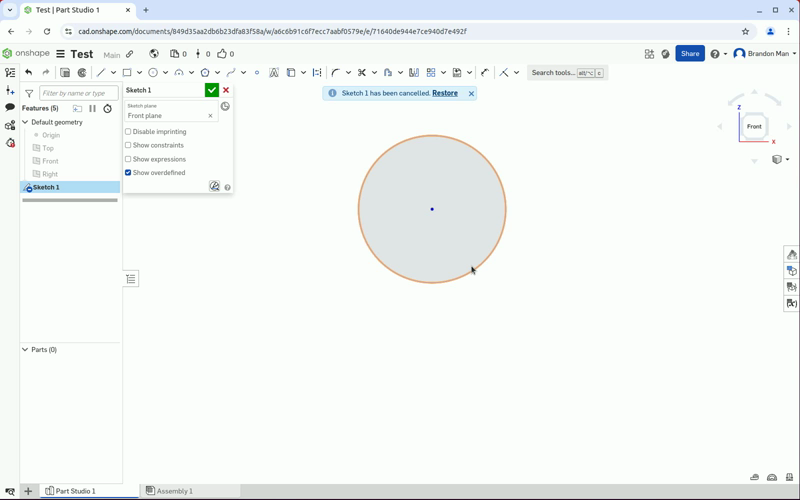
scroll(-6)
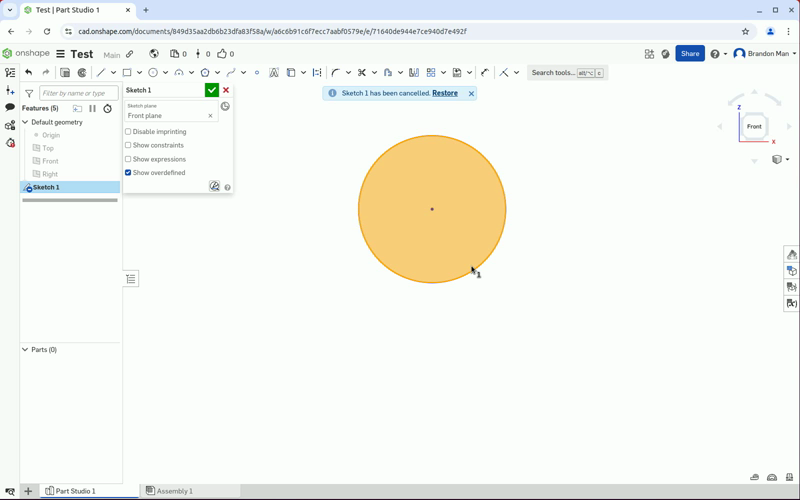
scroll(-6)
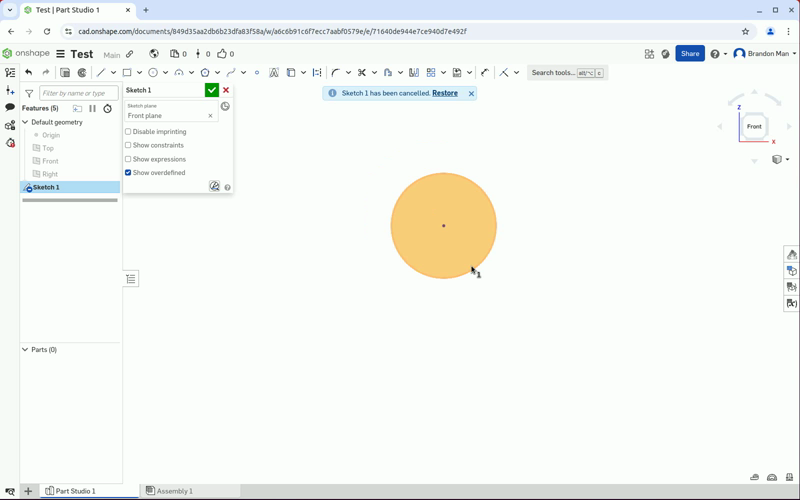
scroll(-6)
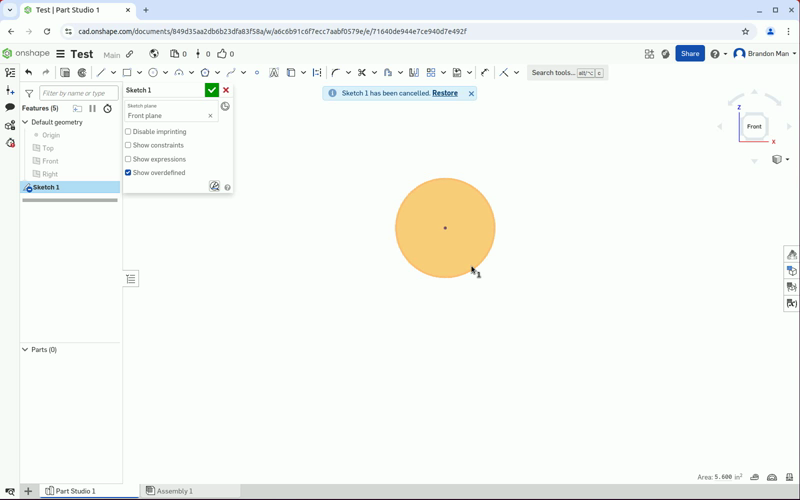
scroll(-6)
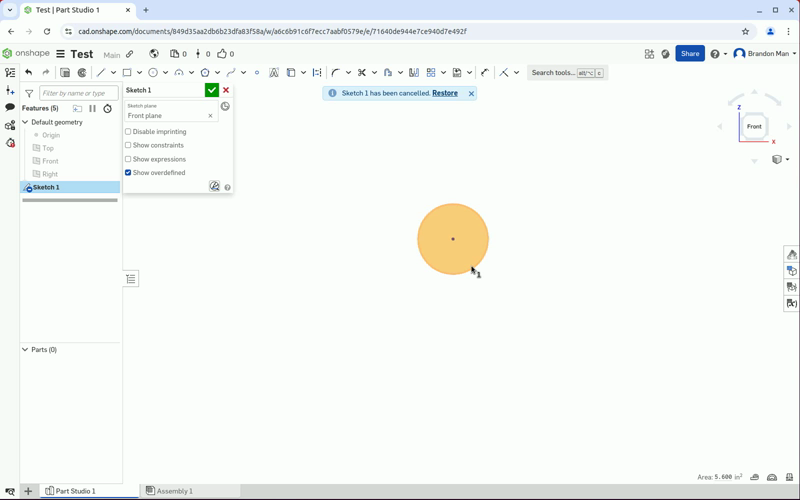
scroll(-6)
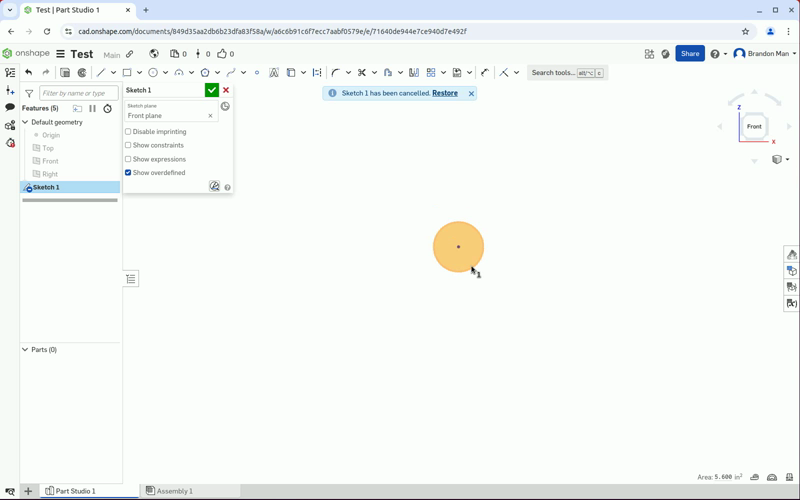
scroll(-6)
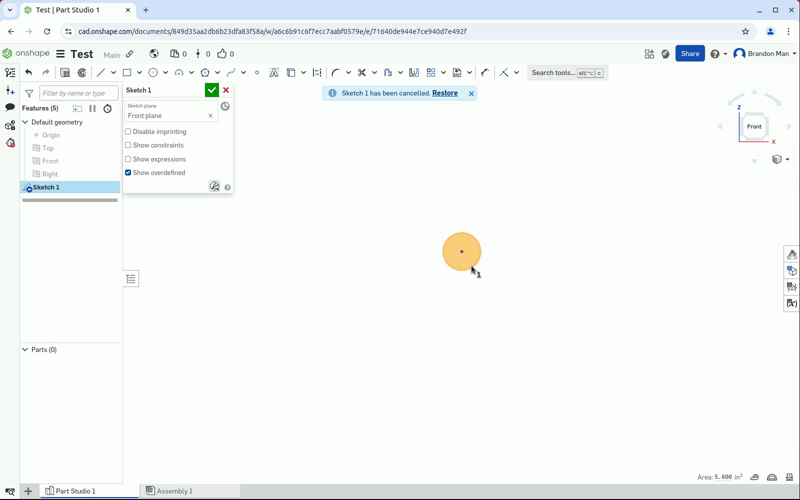
scroll(-6)
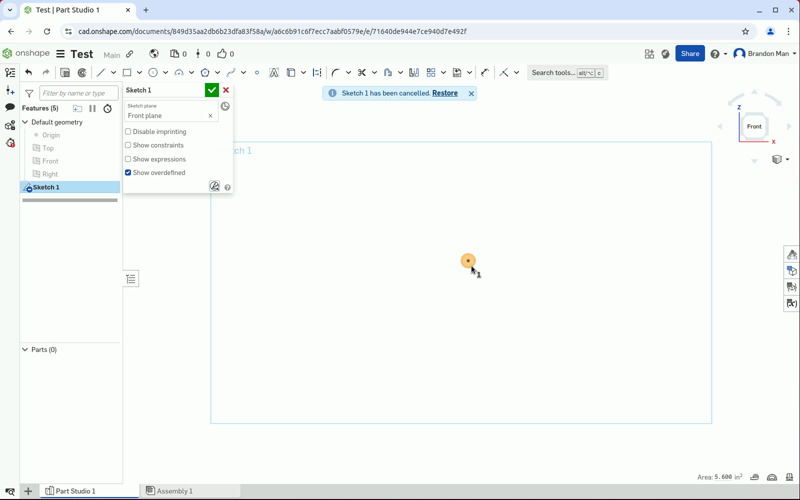
mouse_move(73, 352)
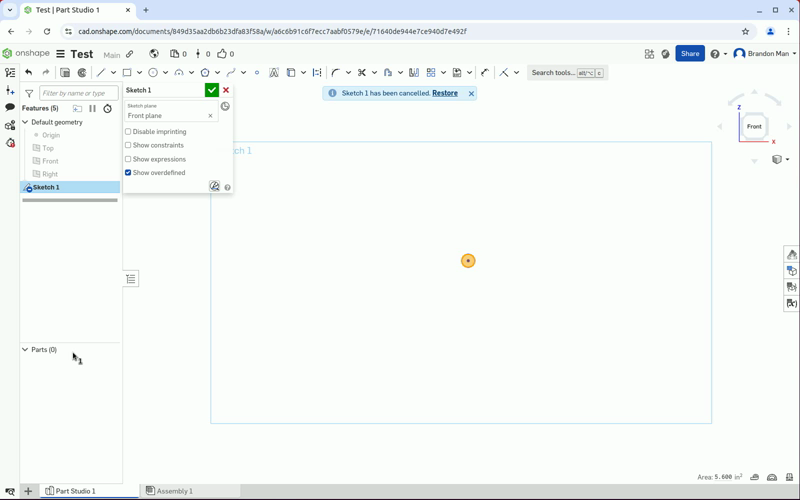
key(shift+y)
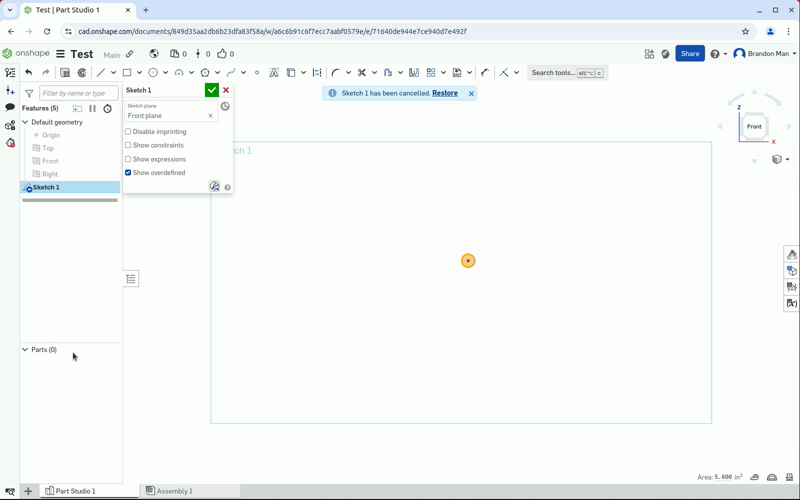
key(shift+e)
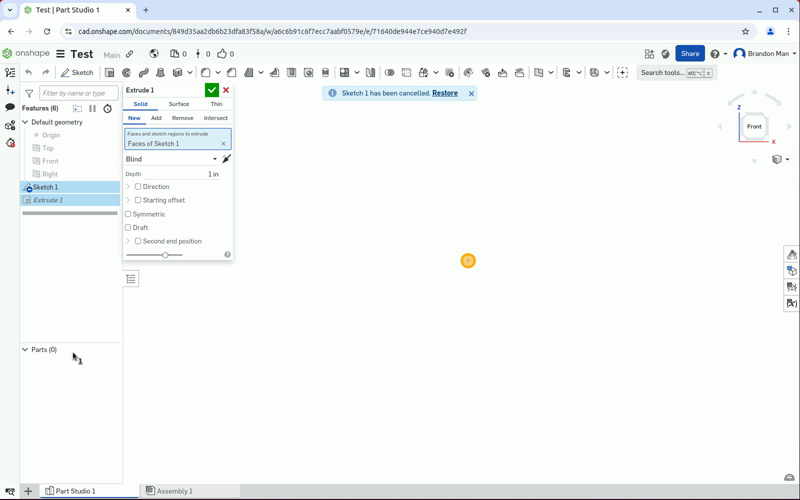
mouse_move(143, 106)
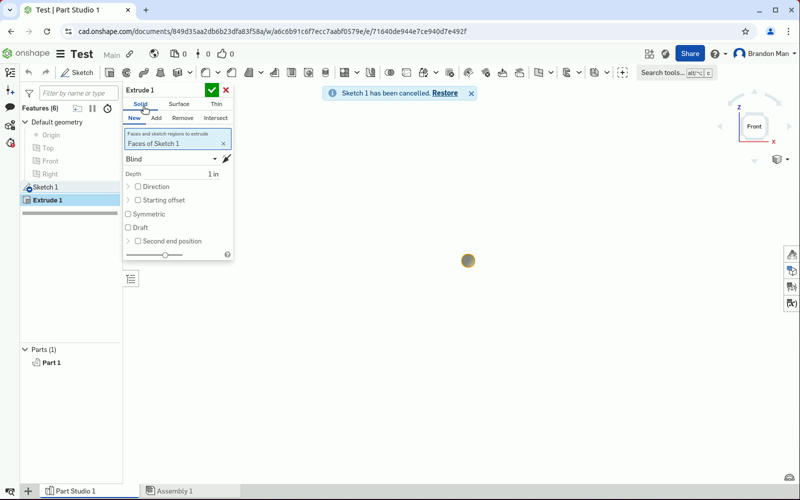
click(143, 106)
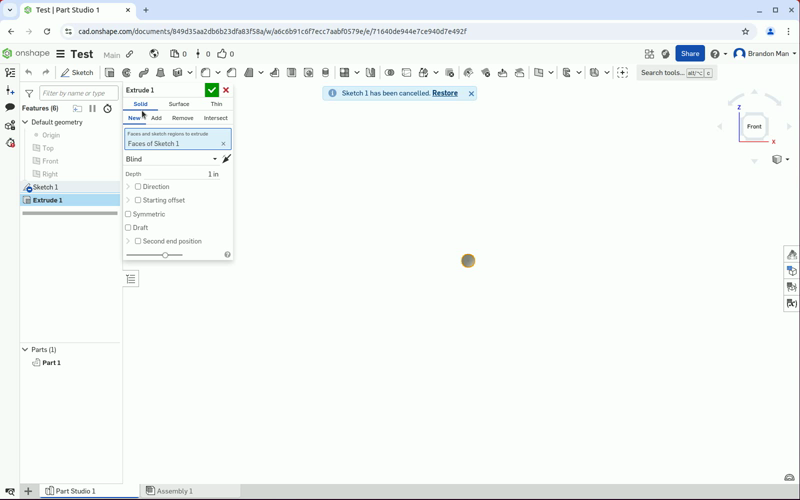
mouse_move(137, 120)
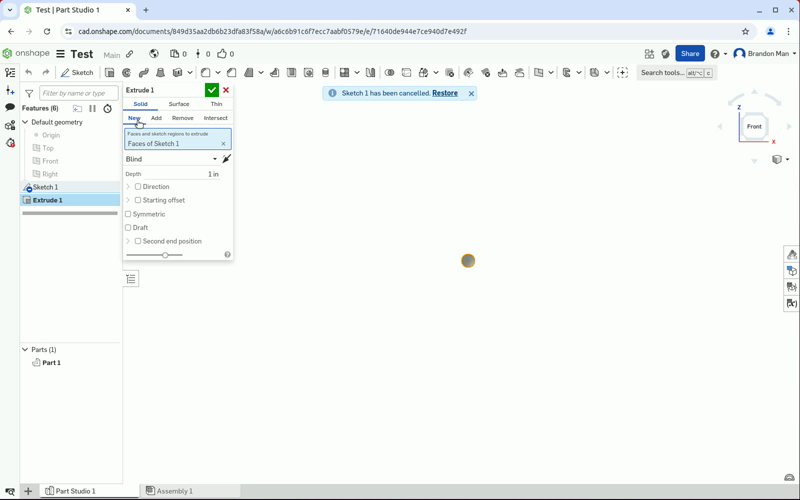
click(137, 120)
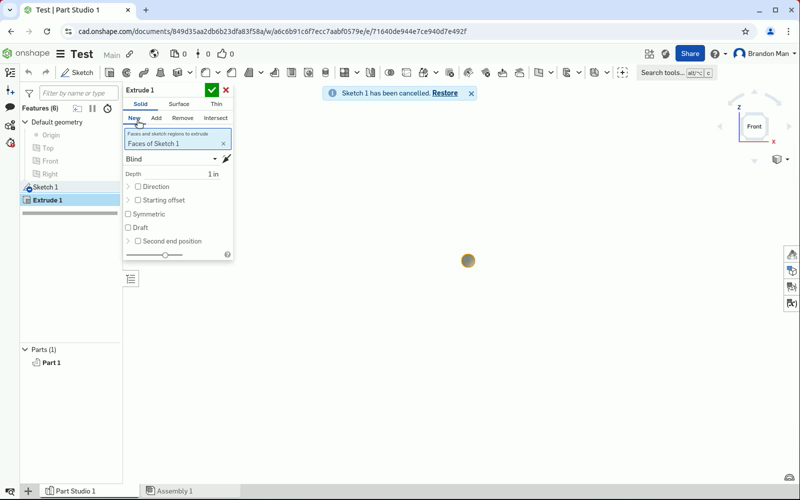
key(tab, 4)
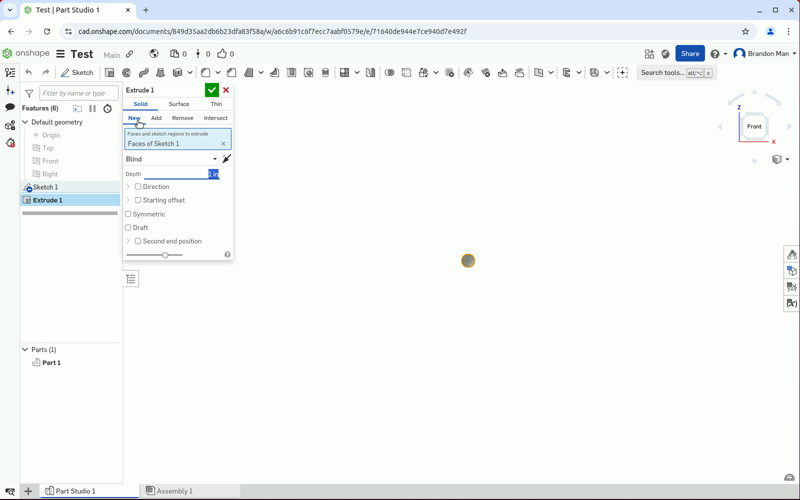
text(23.108)
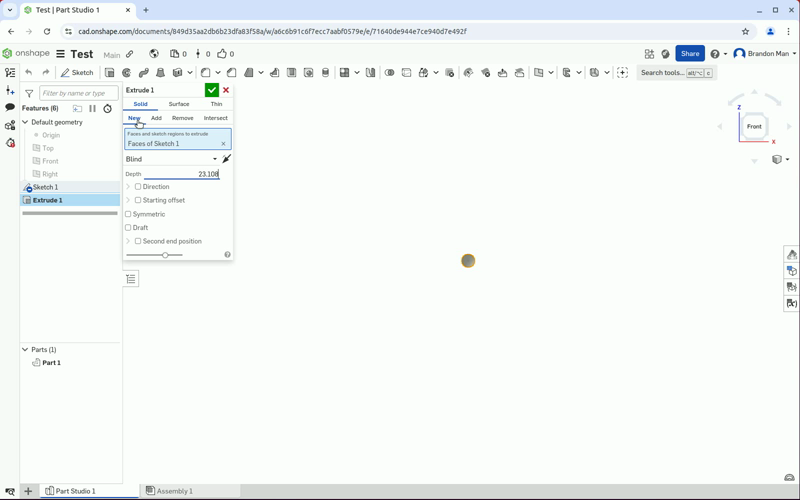
key(enter)
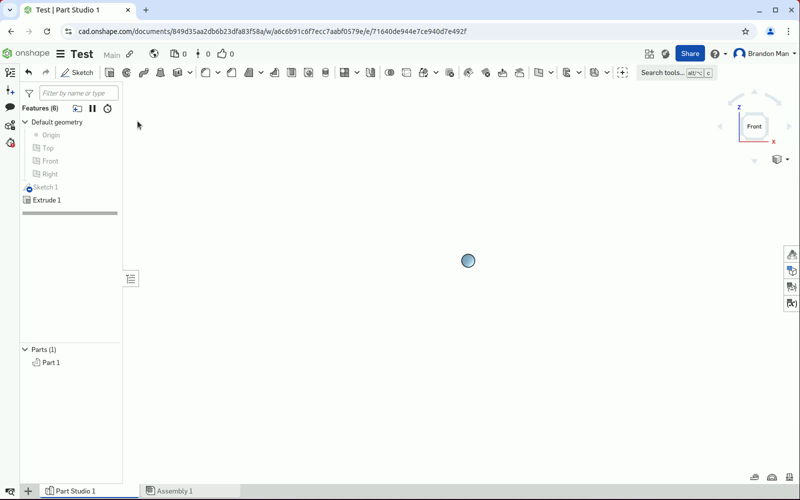
key(shift+h)
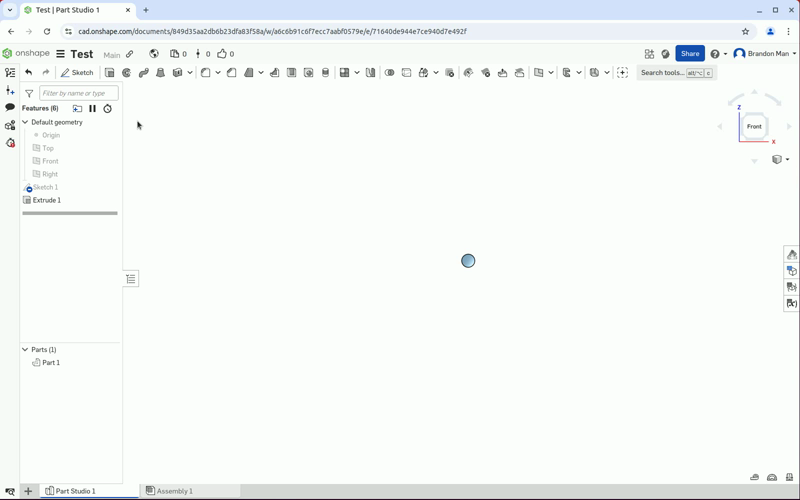
key(shift+h)
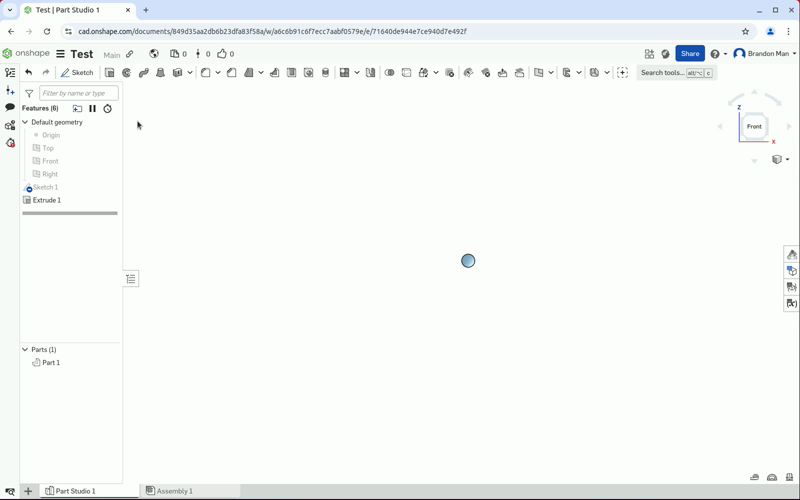
mouse_move(73, 189)
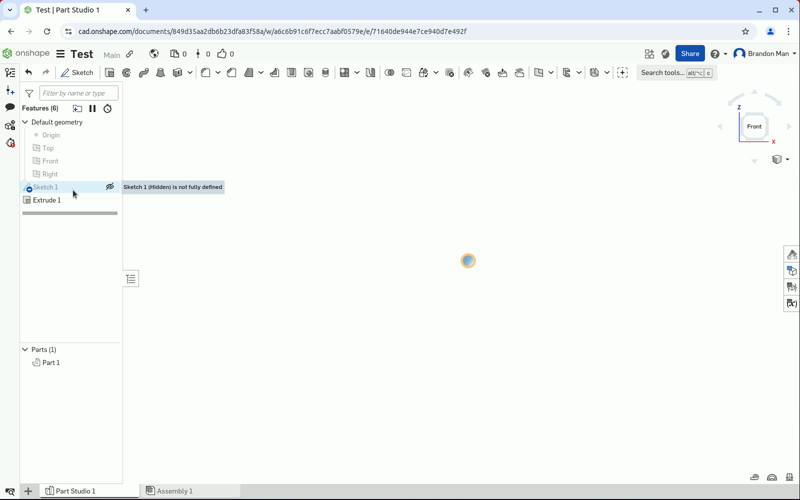
click(73, 189)
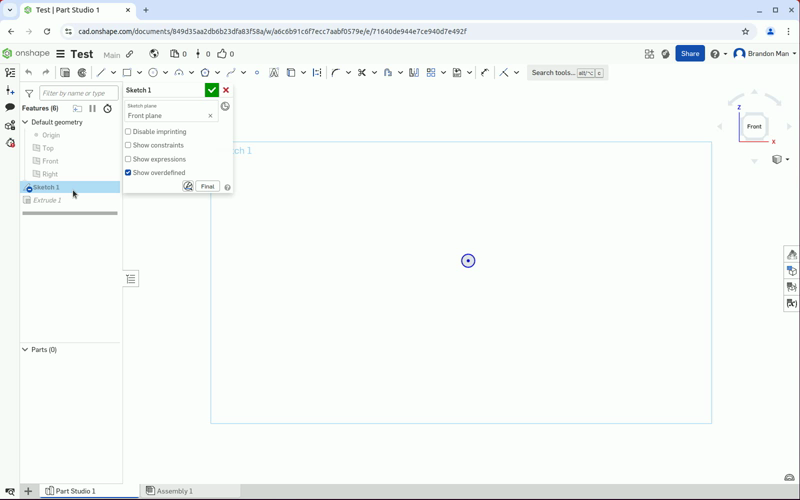
mouse_move(229, 92)
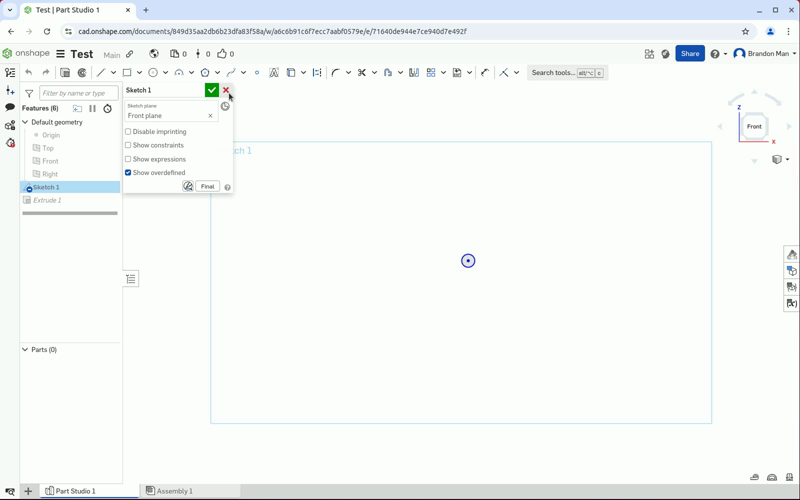
click(229, 92)
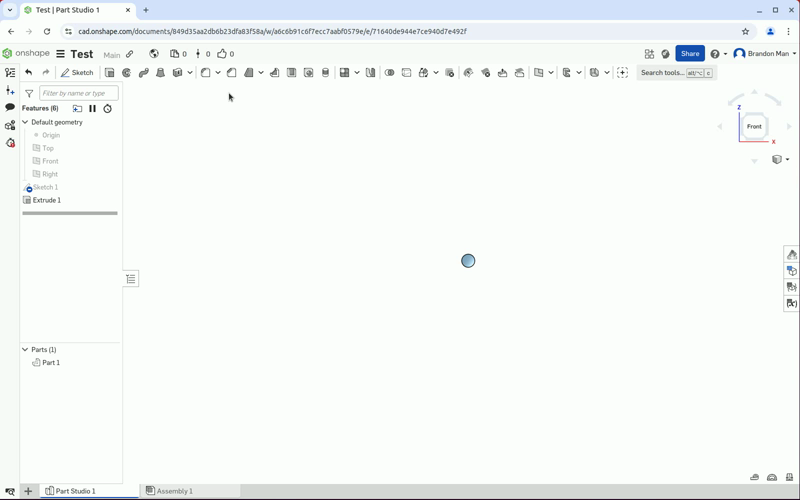
mouse_move(541, 75)
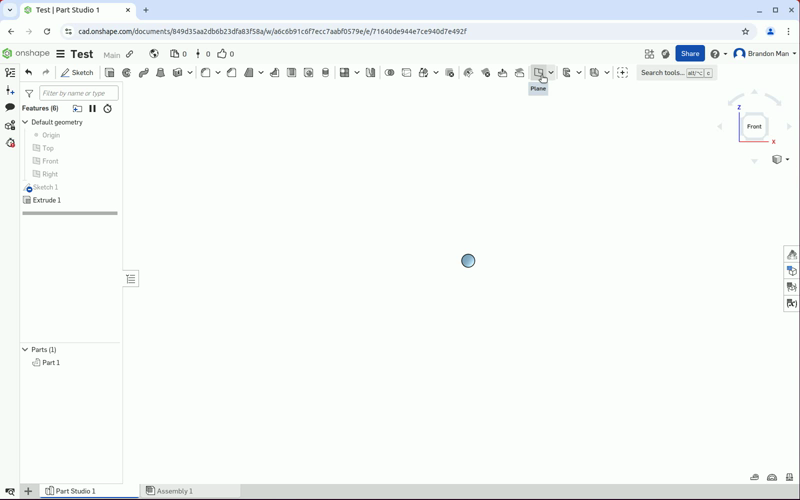
click(541, 75)
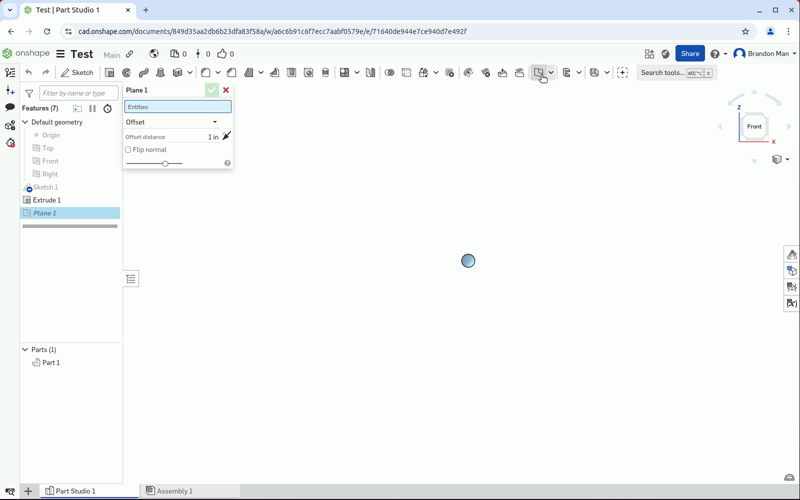
mouse_move(73, 163)
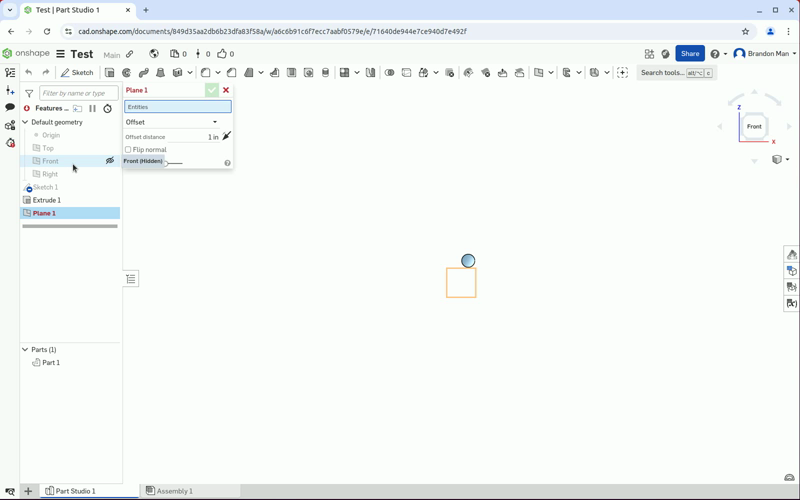
click(73, 163)
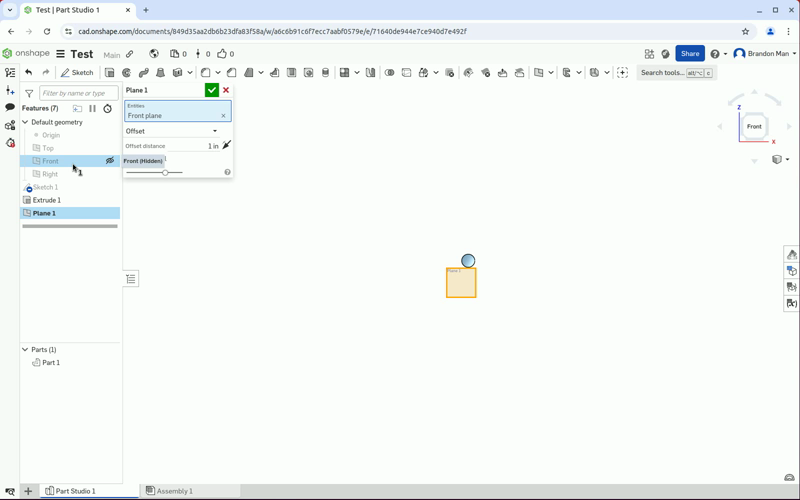
key(tab, 2)
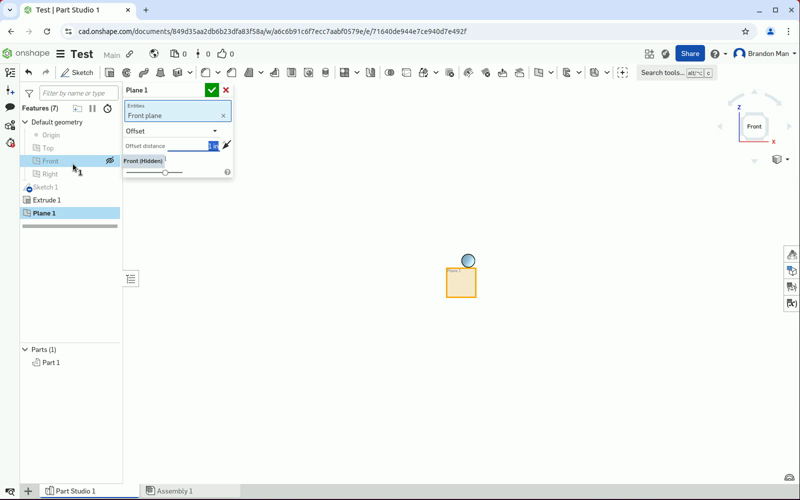
text(23.108)
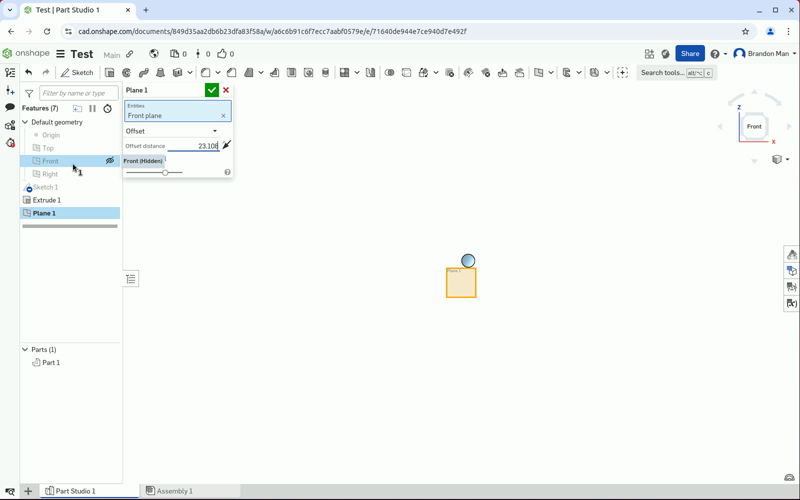
key(enter, 2)
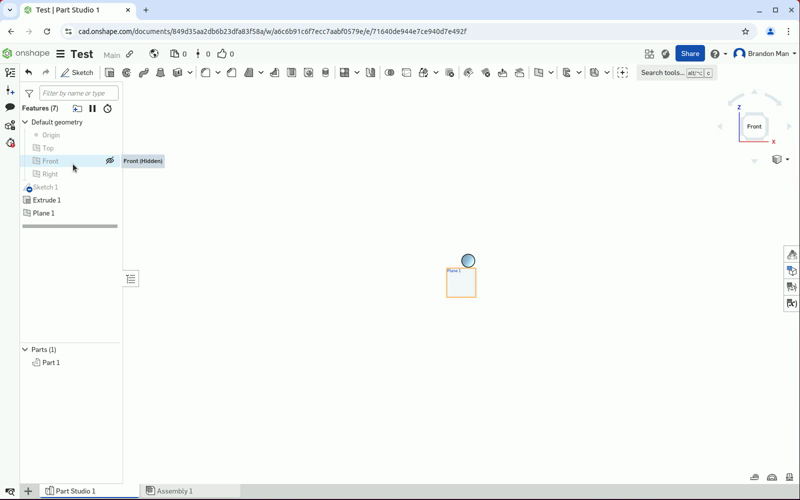
key(shift+s)
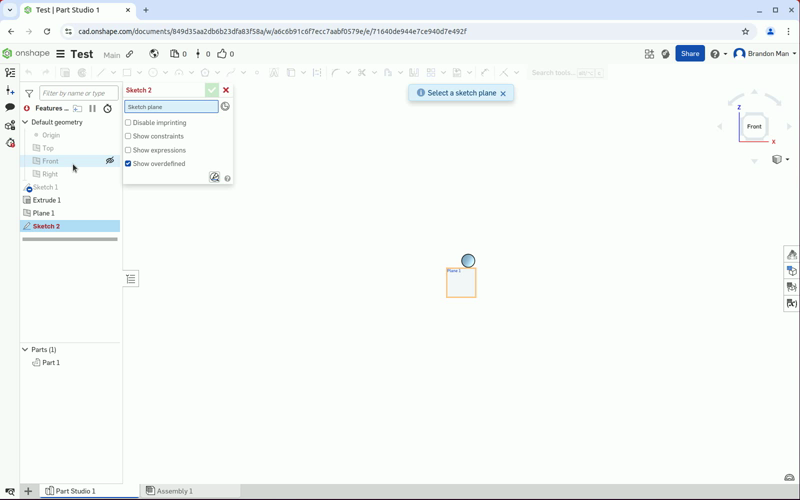
mouse_move(73, 215)
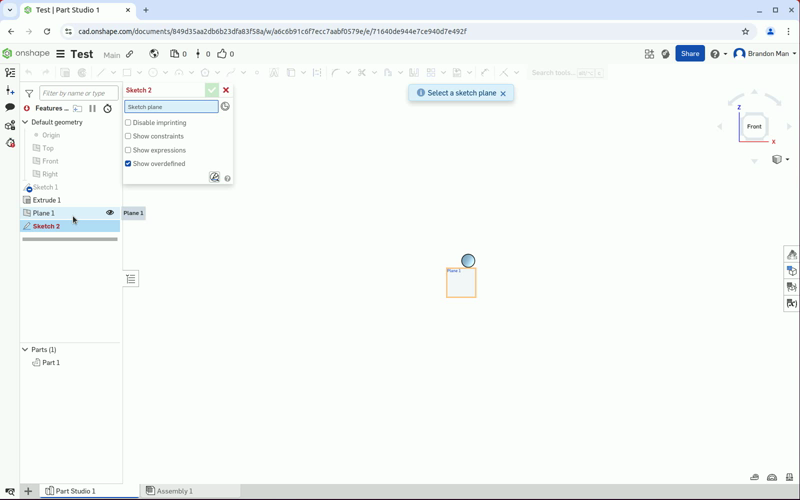
click(73, 215)
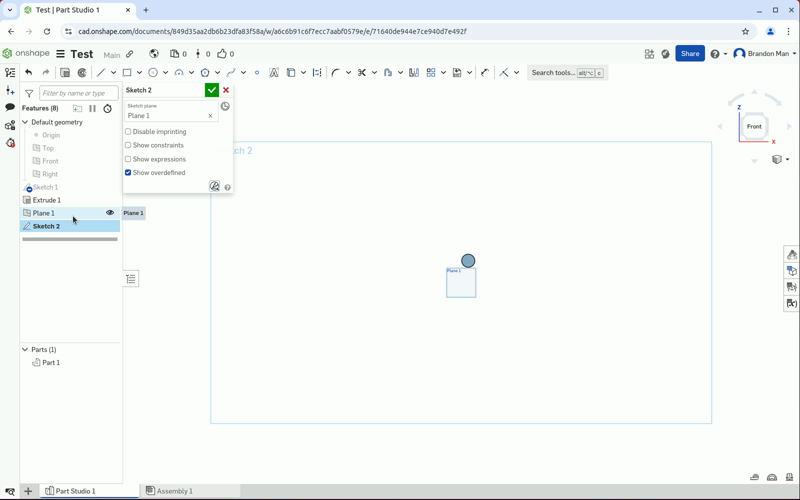
mouse_move(73, 352)
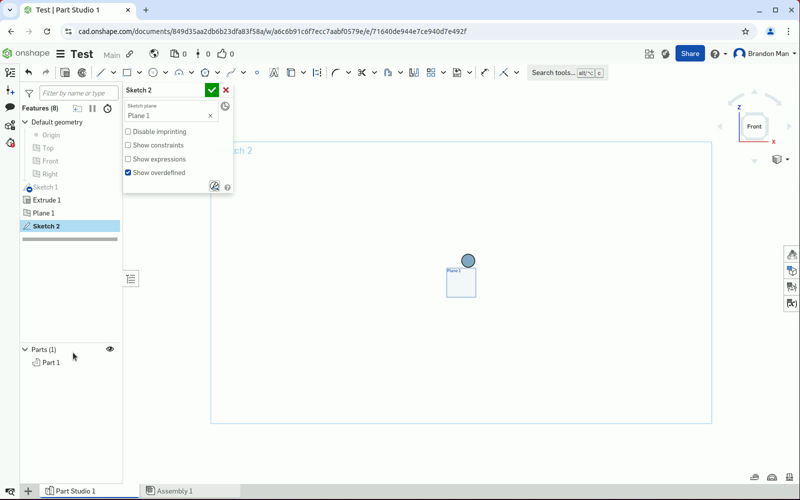
key(y)
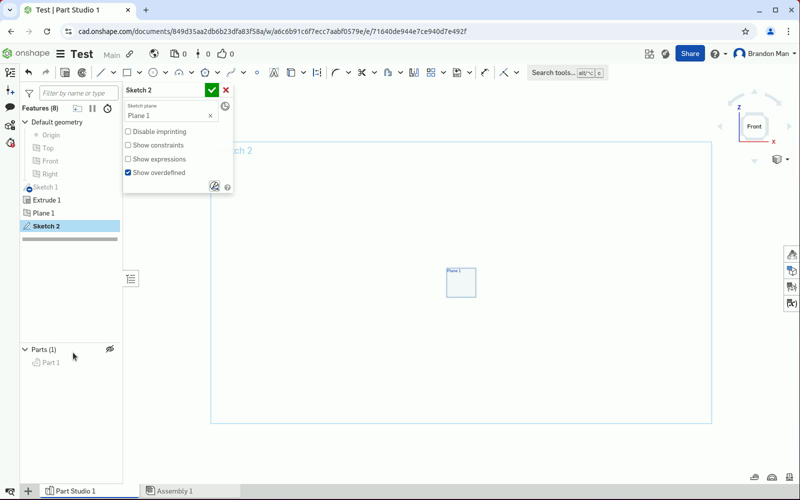
key(c)
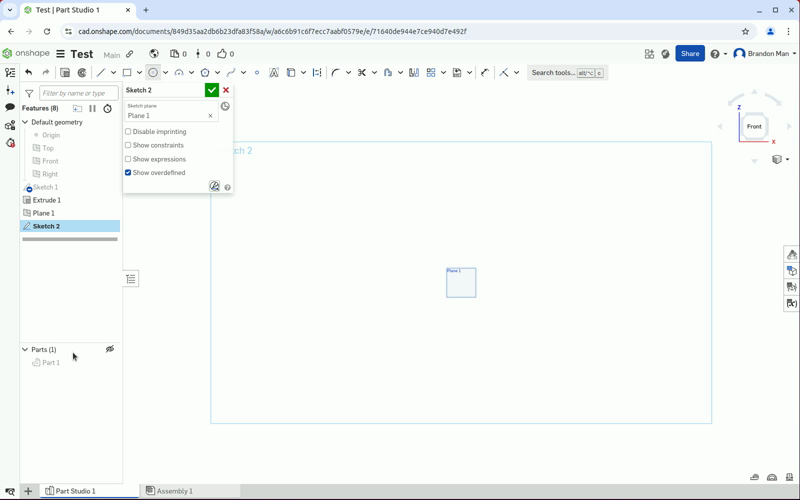
key_down(shift)
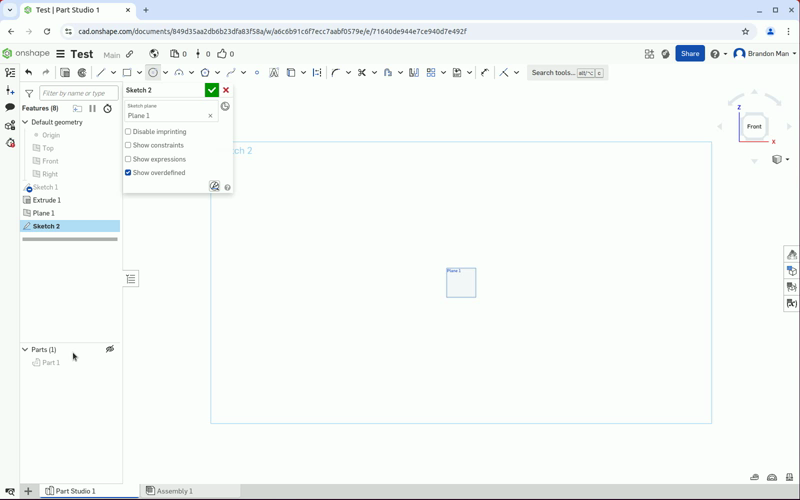
mouse_move(468, 260)
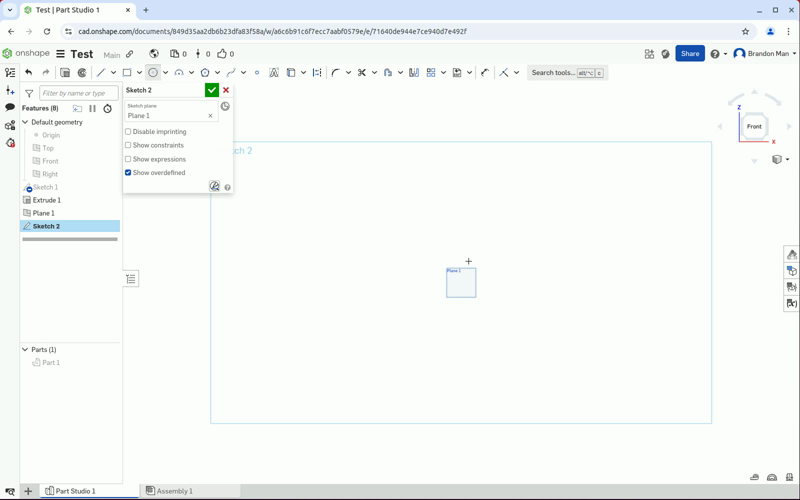
click(468, 260)
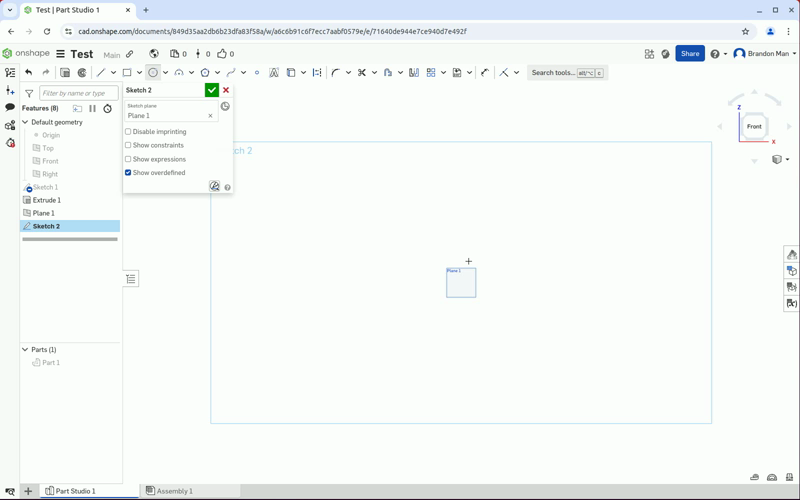
key_up(shift)
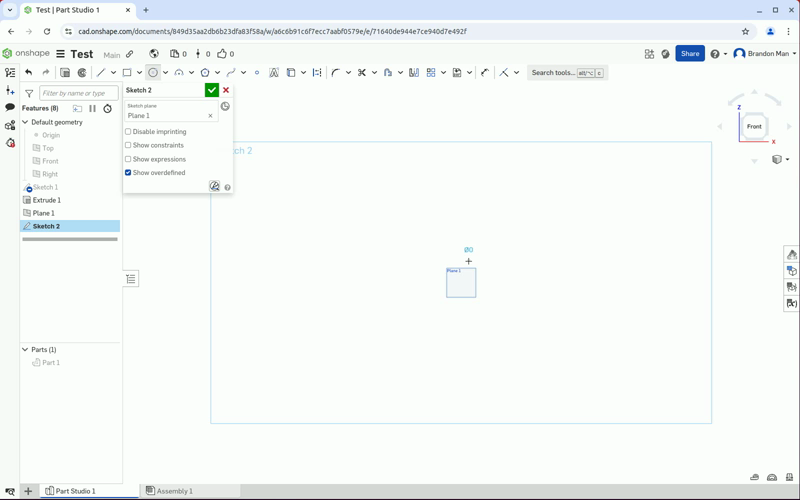
mouse_move(471, 260)
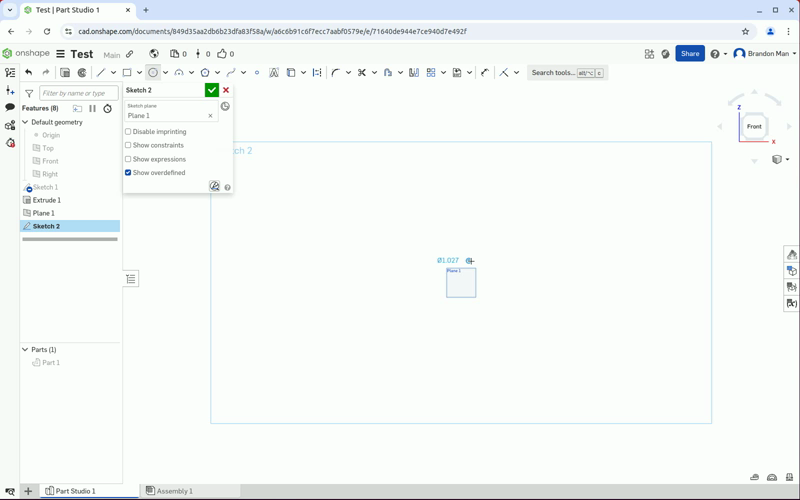
scroll(6)
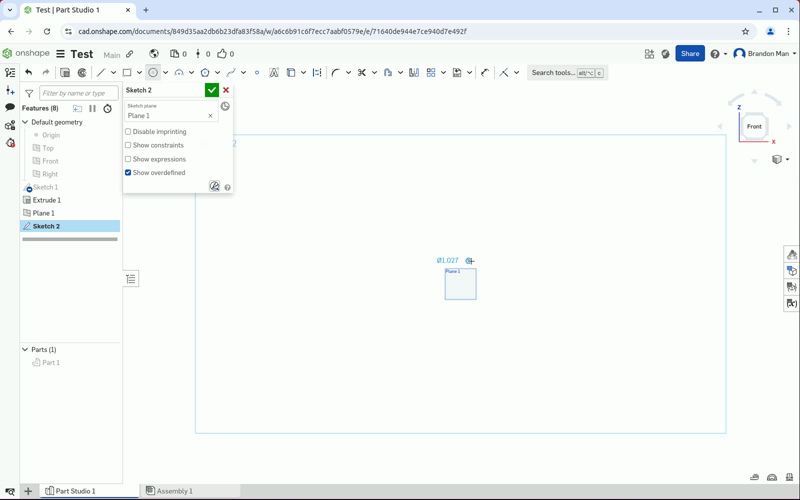
scroll(6)
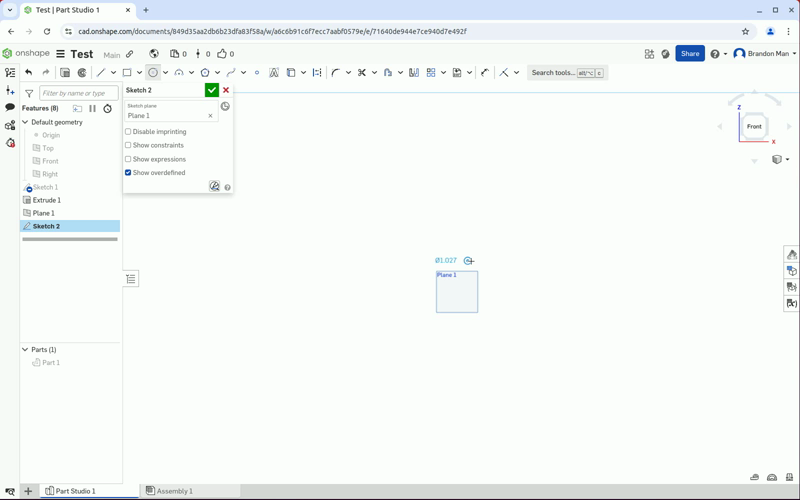
scroll(6)
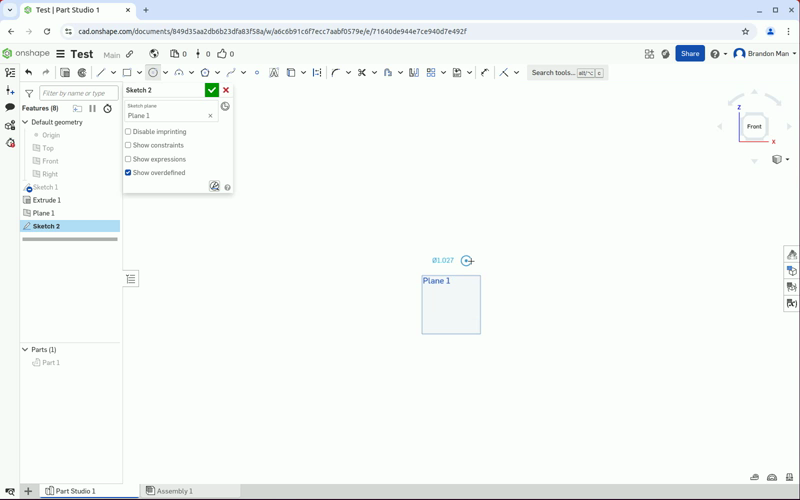
scroll(6)
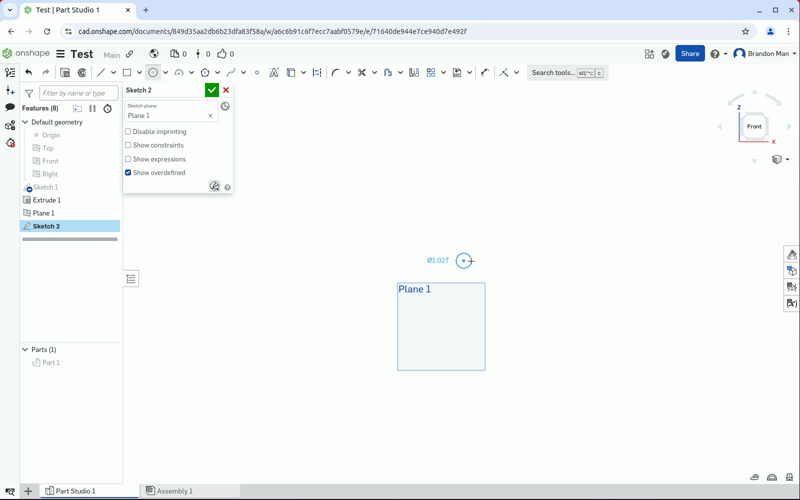
scroll(6)
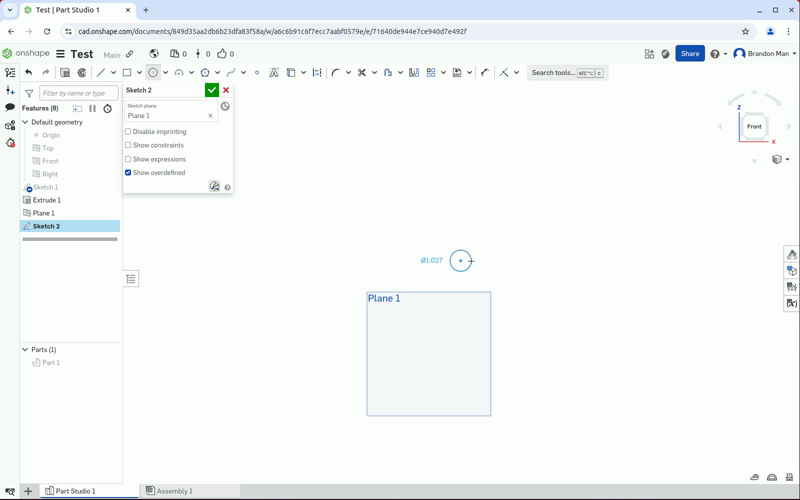
scroll(6)
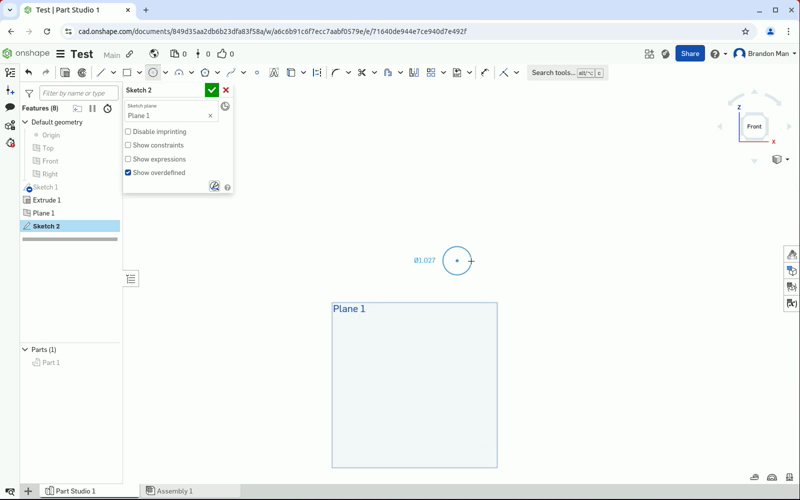
scroll(6)
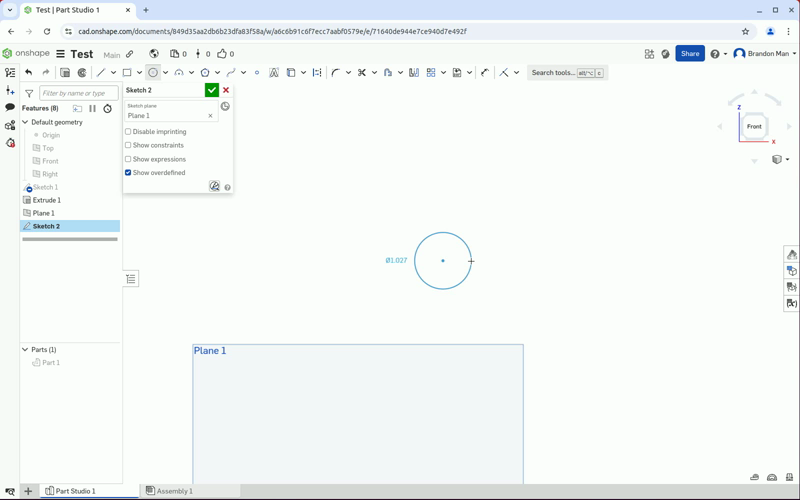
click(471, 260)
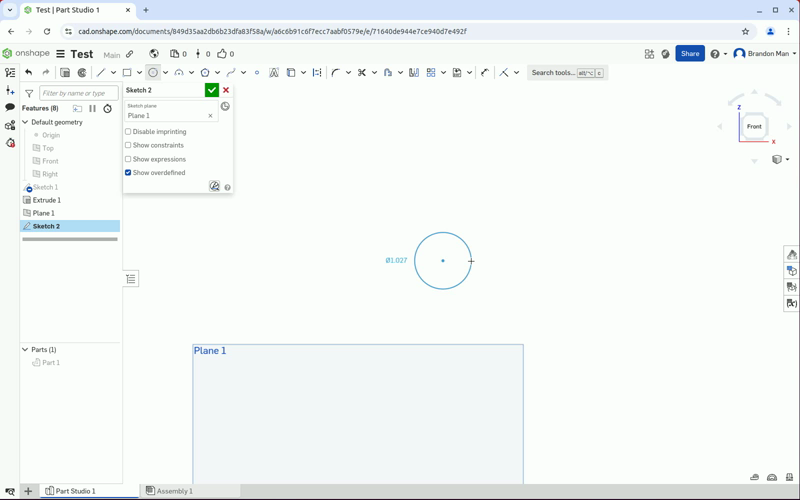
scroll(-6)
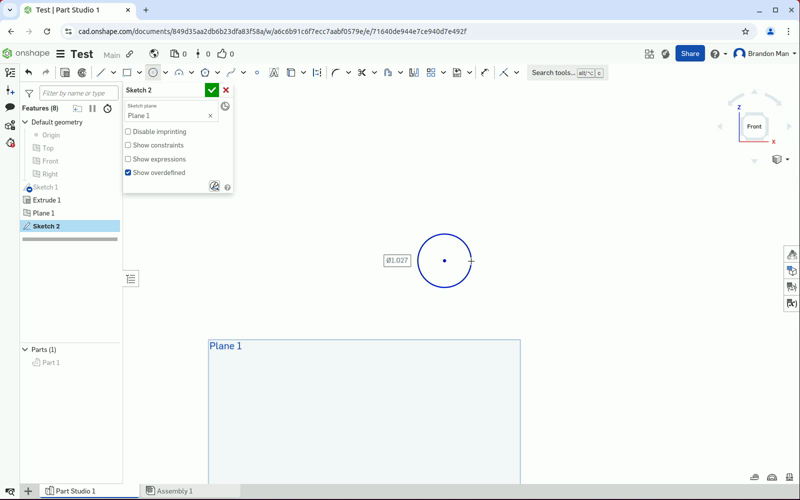
scroll(-6)
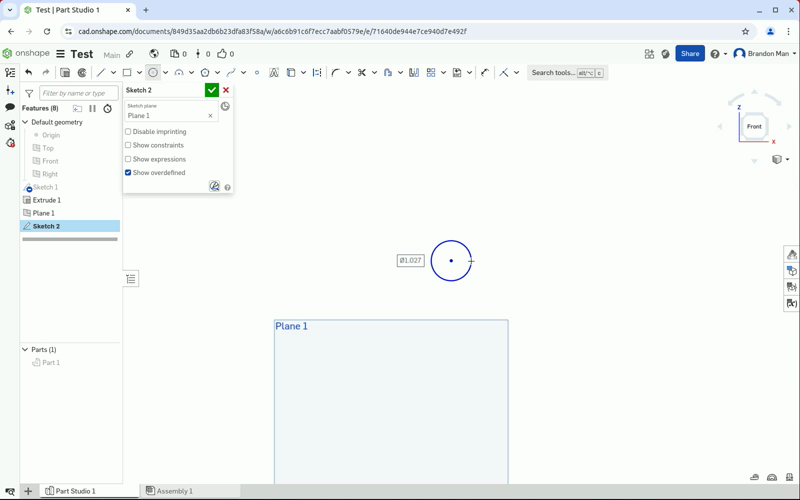
scroll(-6)
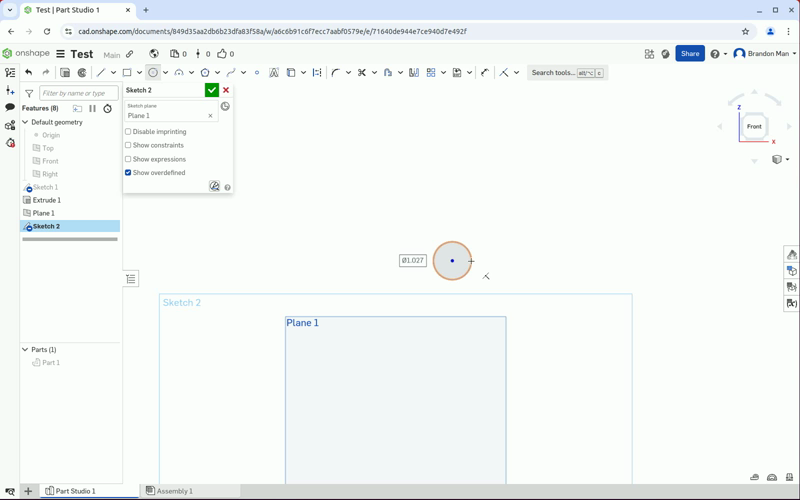
scroll(-6)
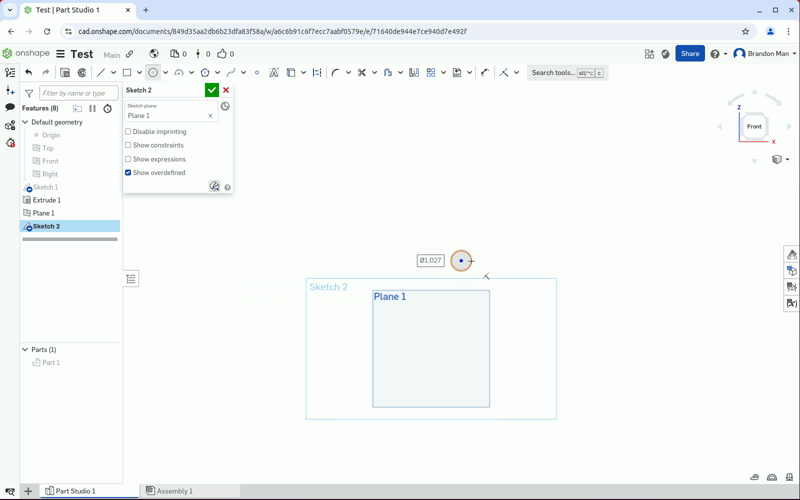
scroll(-6)
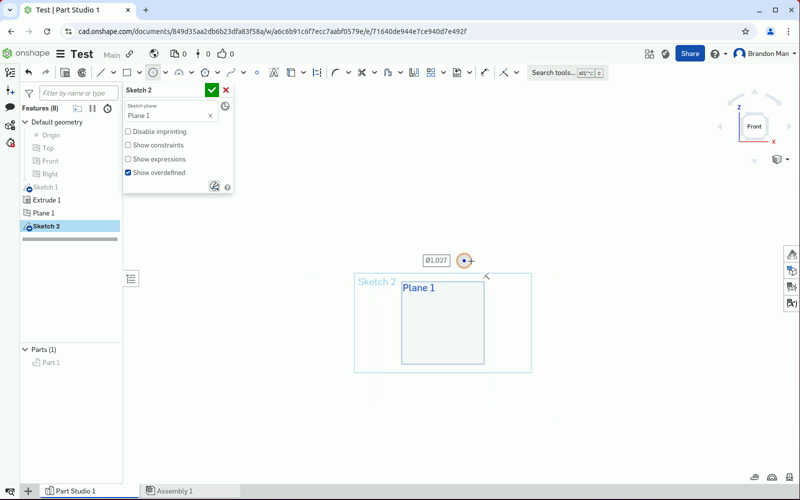
scroll(-6)
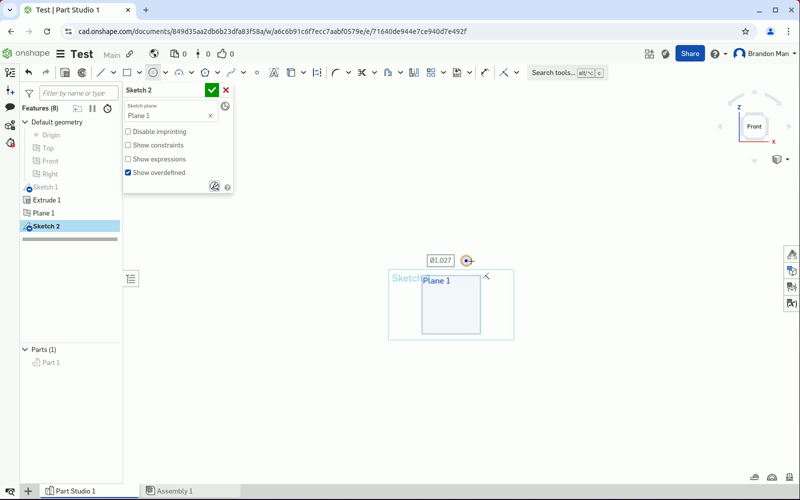
scroll(-6)
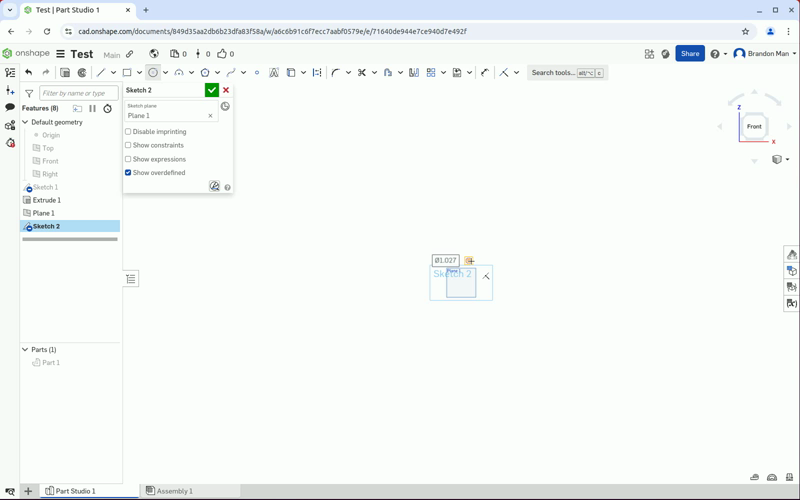
key(esc)
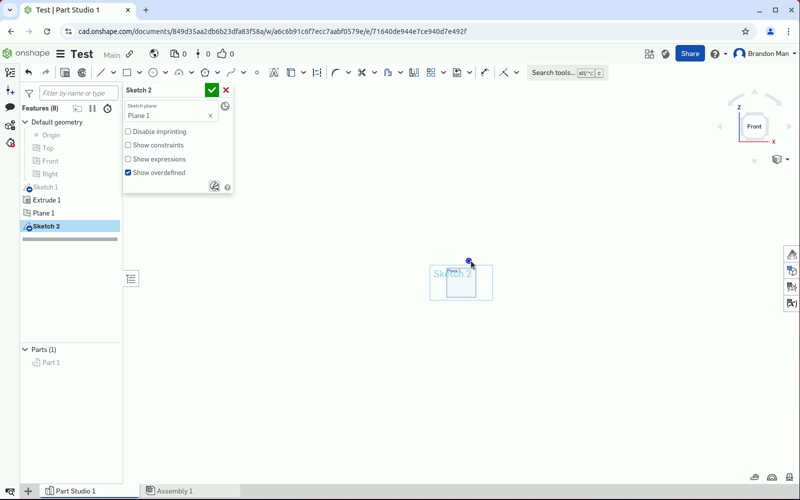
mouse_move(470, 260)
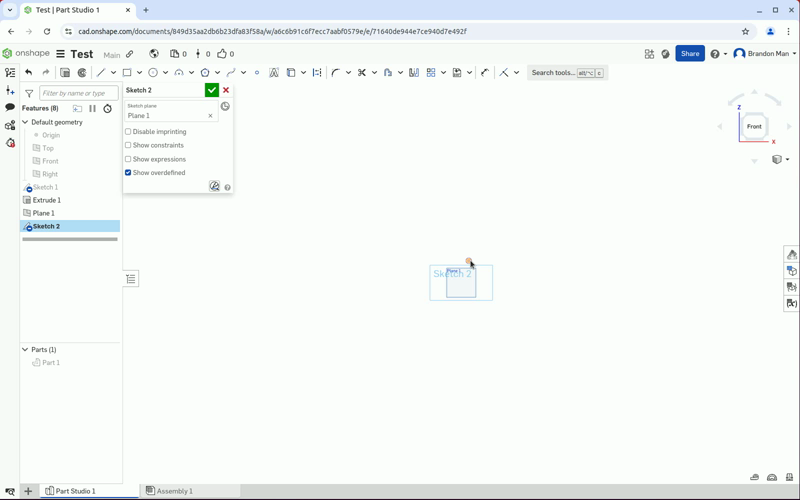
scroll(6)
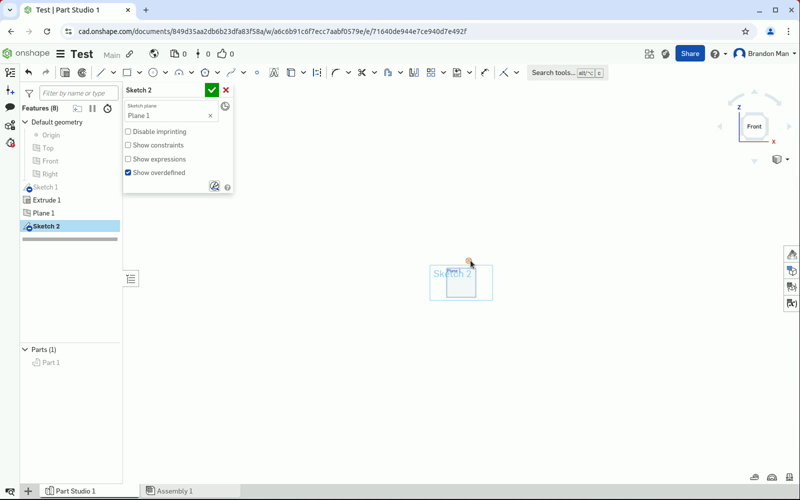
scroll(6)
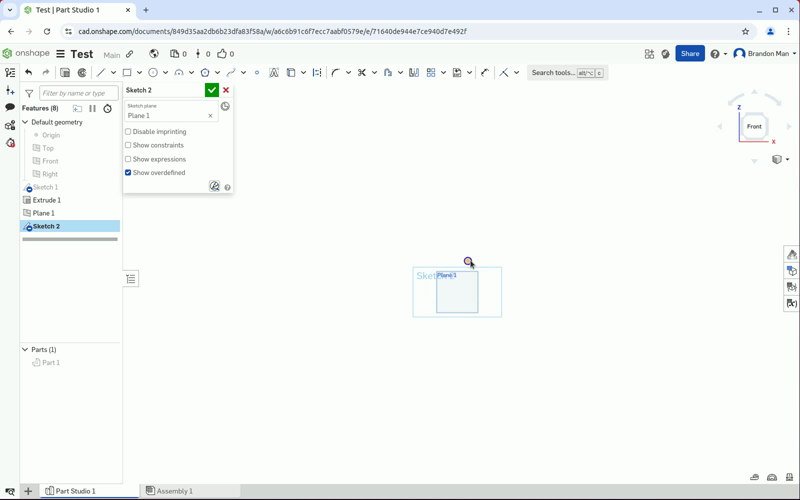
scroll(6)
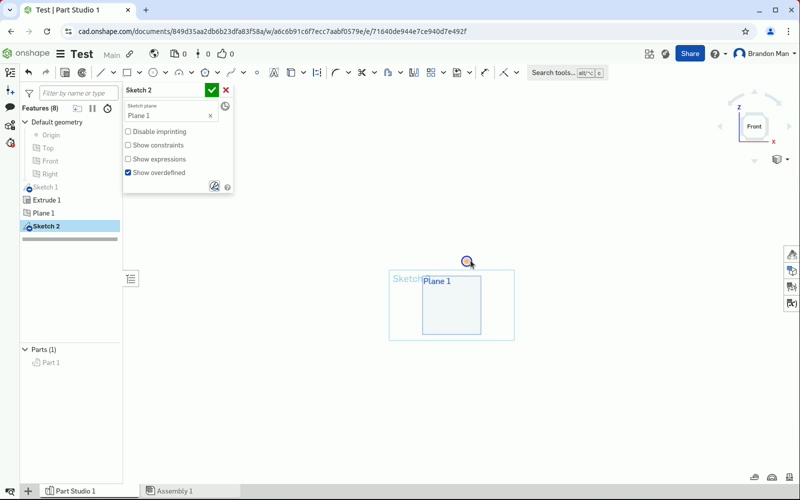
scroll(6)
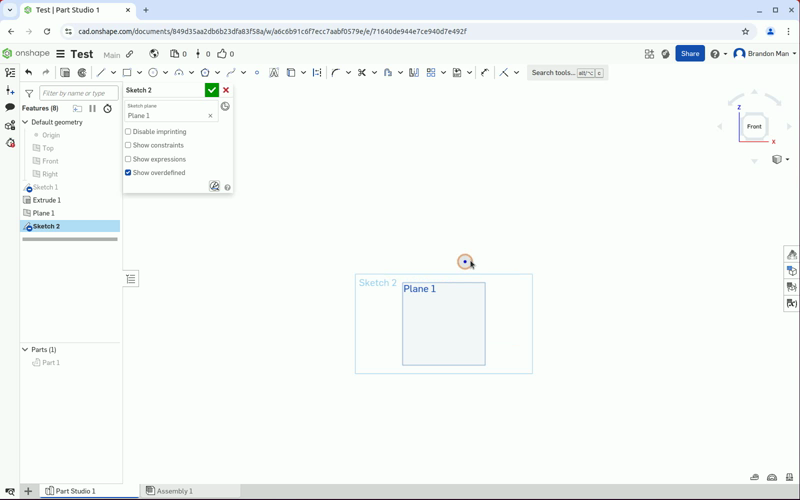
scroll(6)
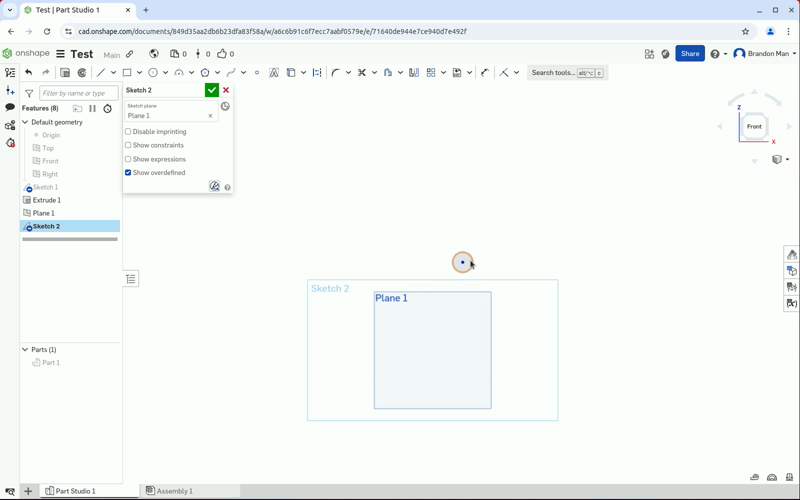
scroll(6)
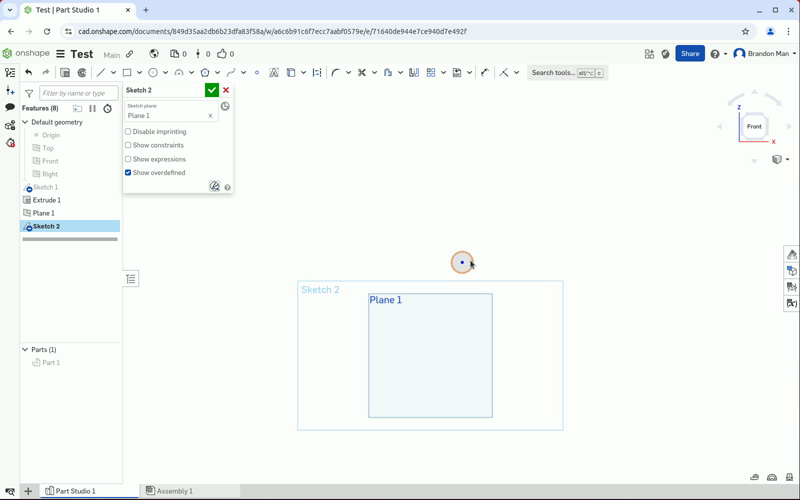
scroll(6)
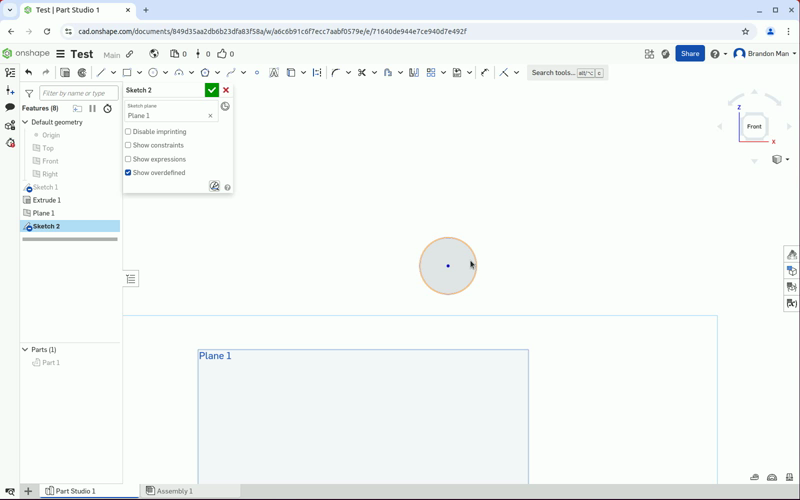
click(470, 260)
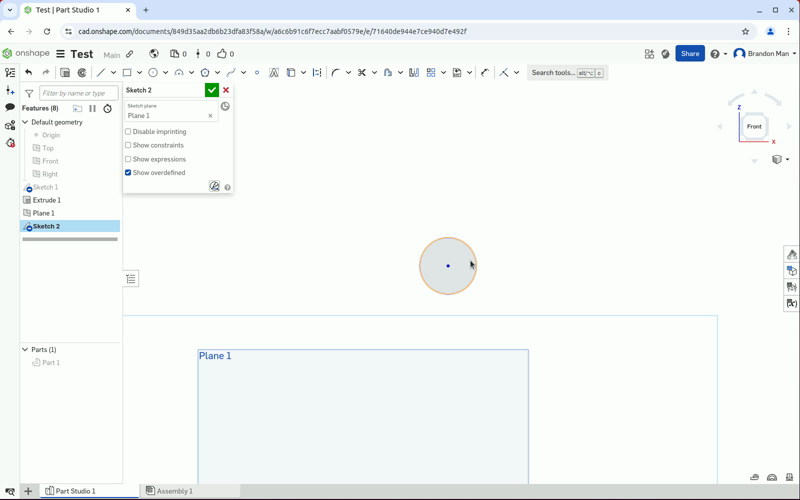
scroll(-6)
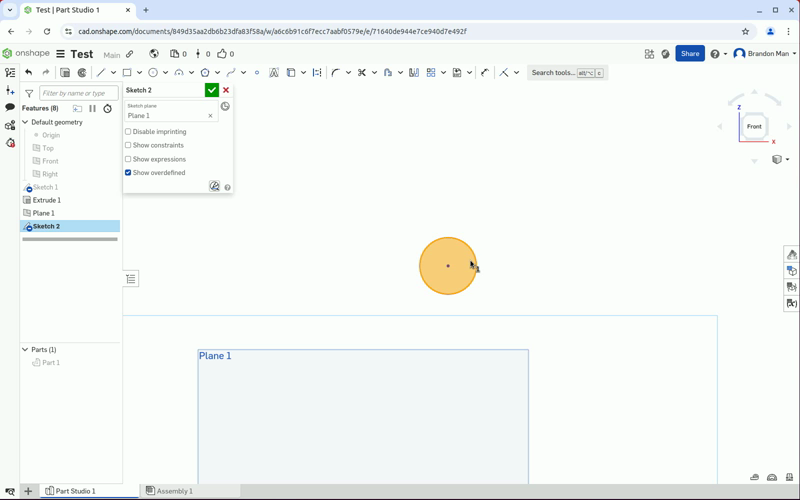
scroll(-6)
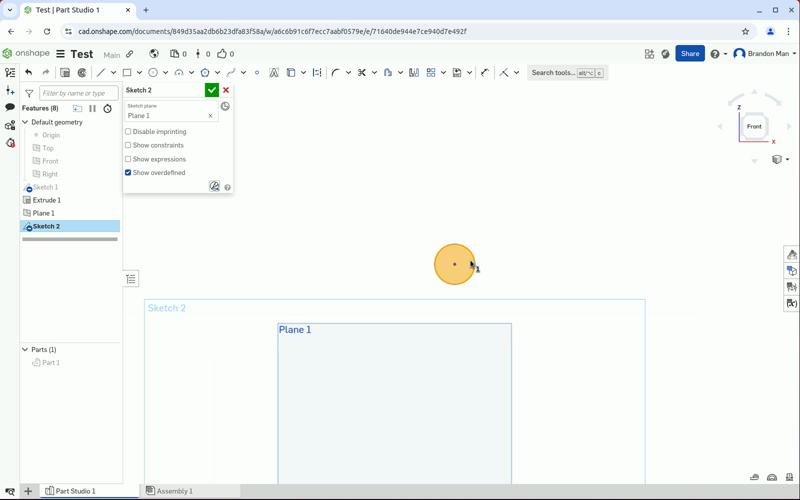
scroll(-6)
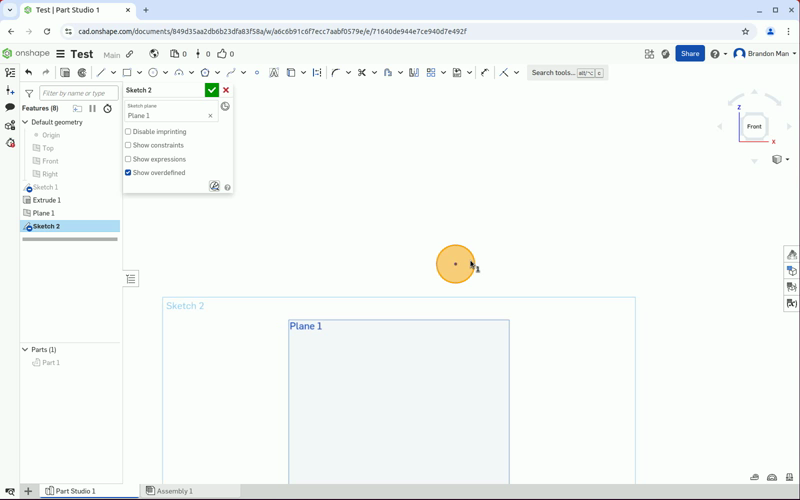
scroll(-6)
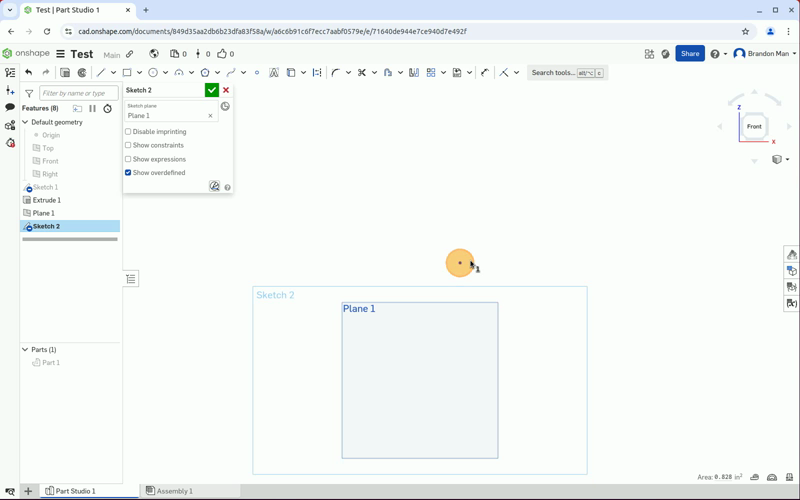
scroll(-6)
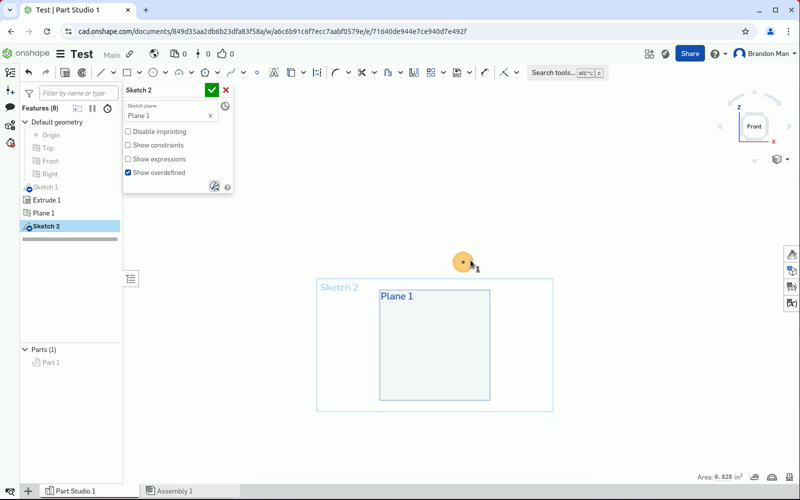
scroll(-6)
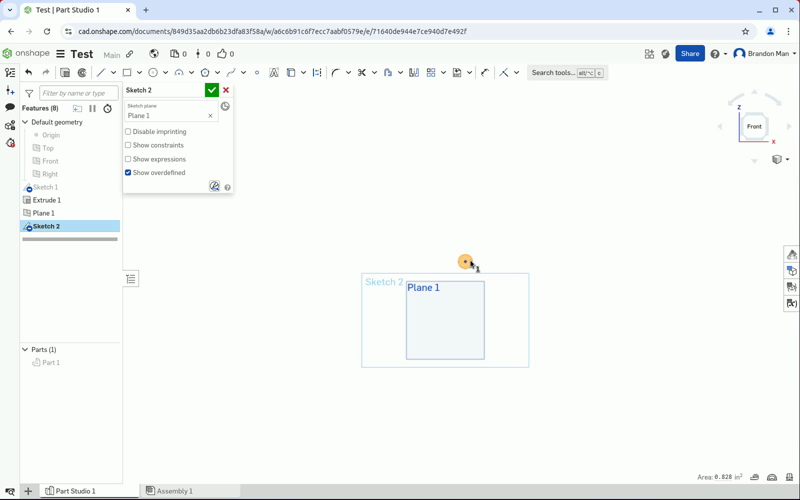
scroll(-6)
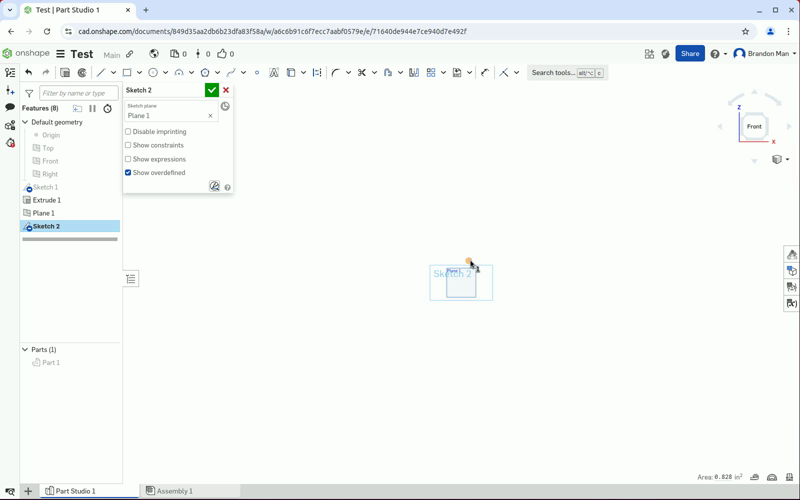
mouse_move(73, 352)
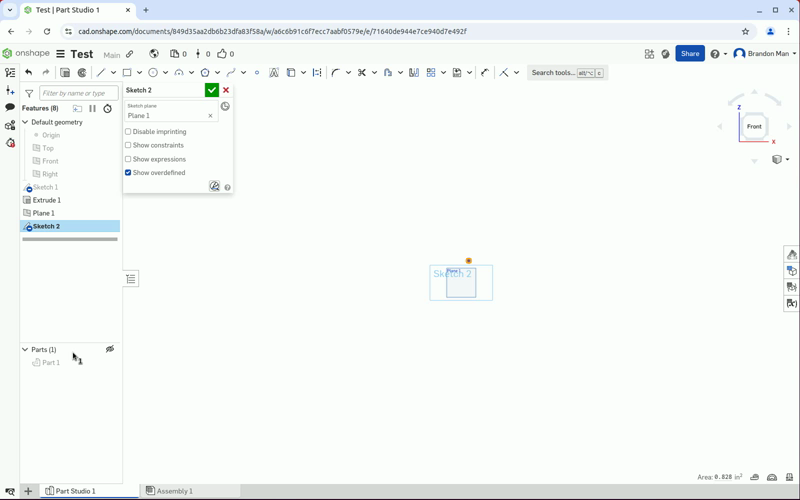
key(shift+y)
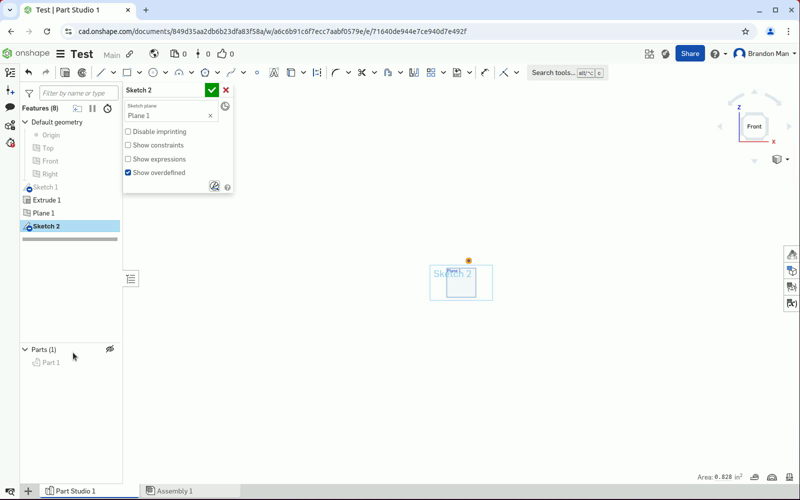
key(shift+e)
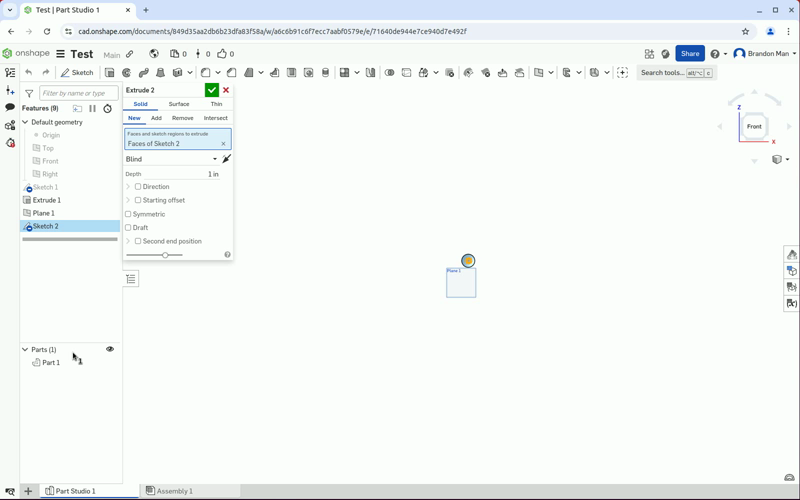
mouse_move(143, 106)
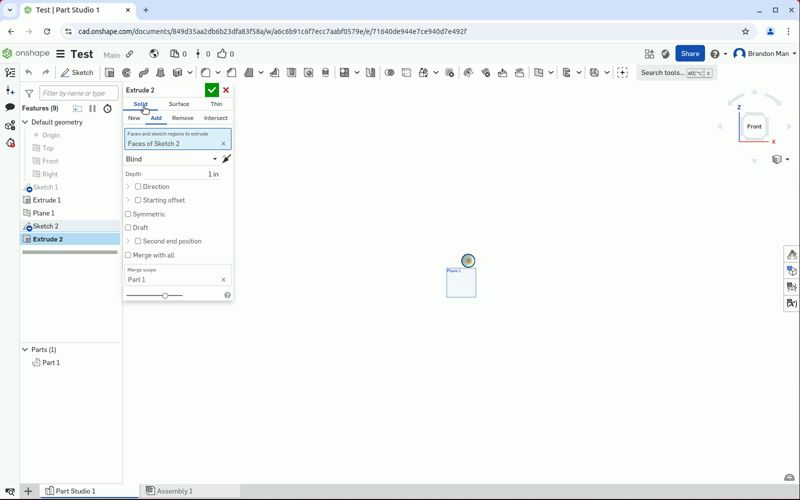
click(143, 106)
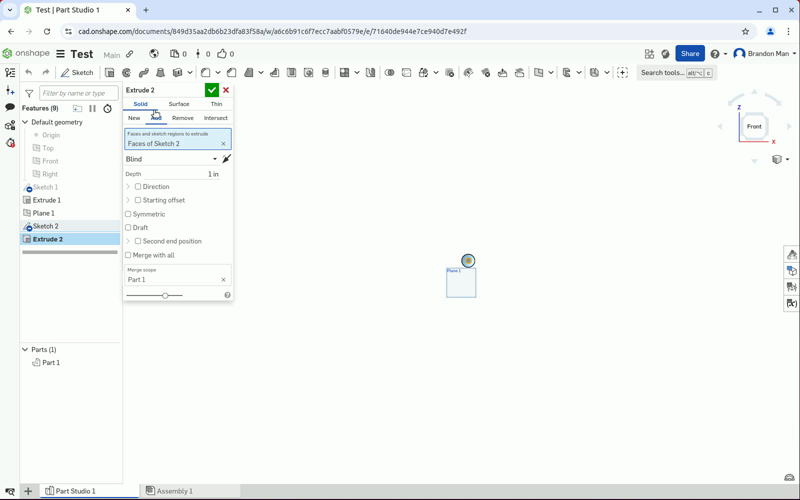
mouse_move(186, 120)
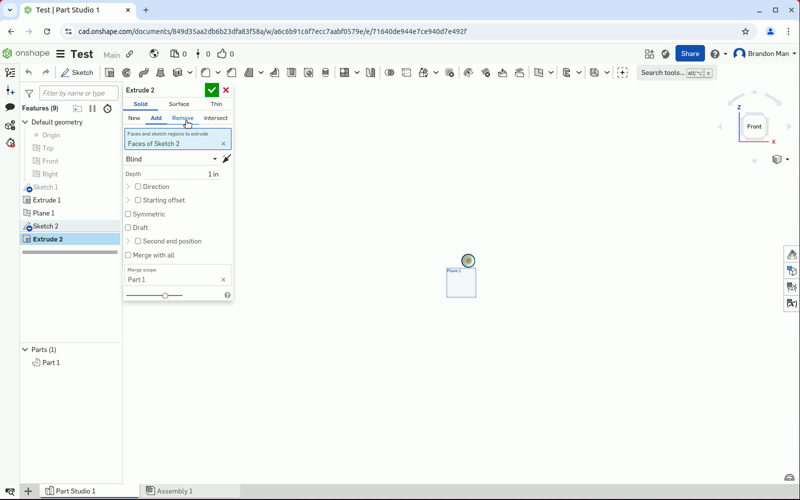
click(186, 120)
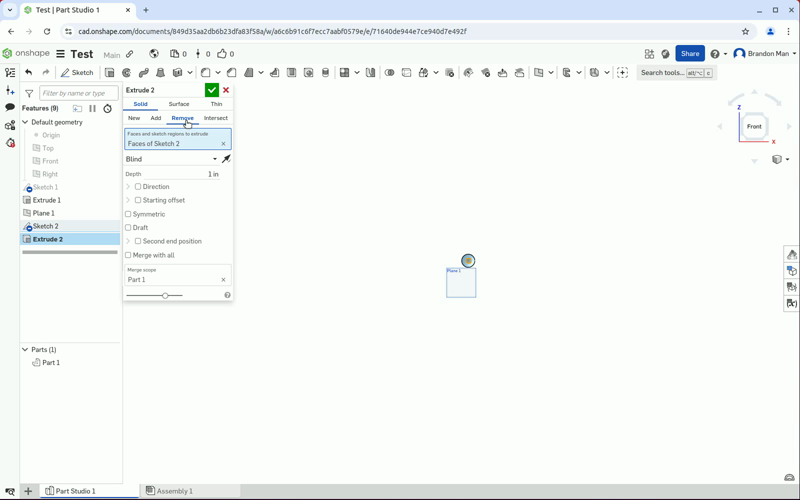
key(tab, 4)
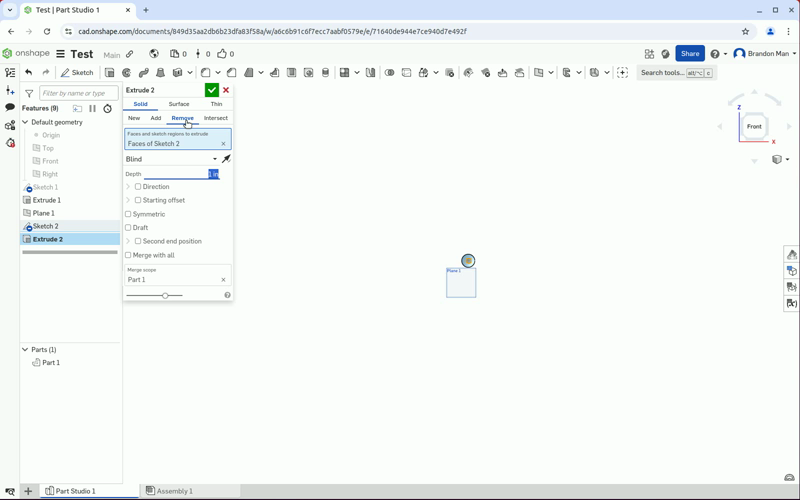
text(1.444)
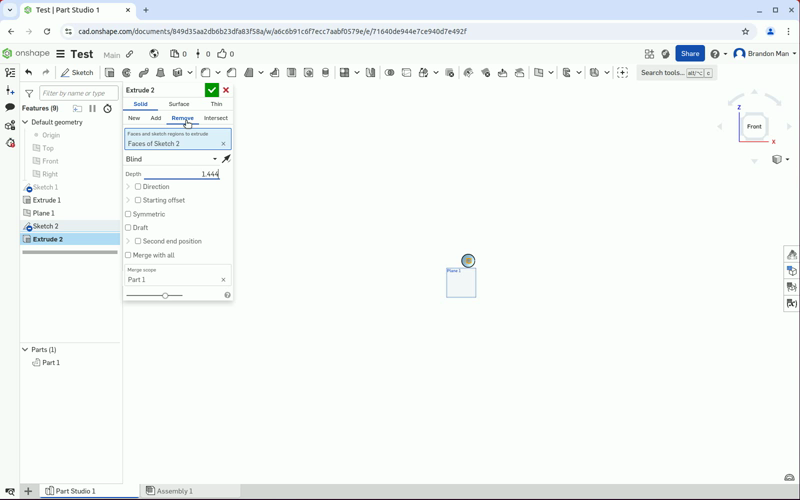
key(tab, 6)
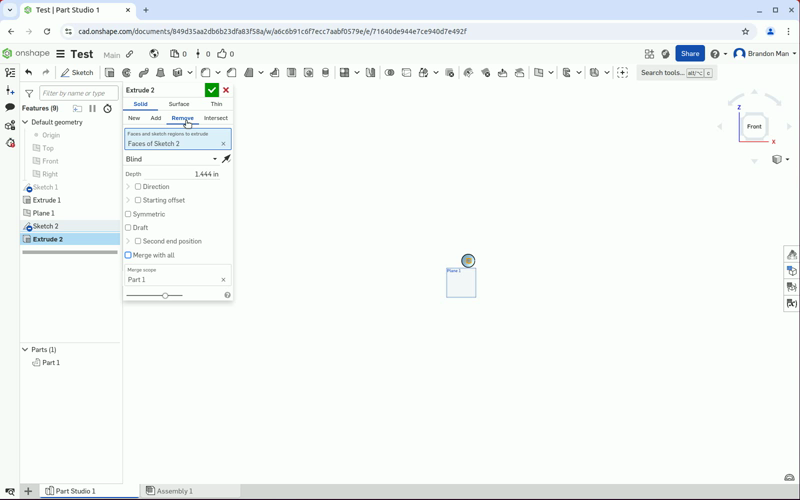
key(space)
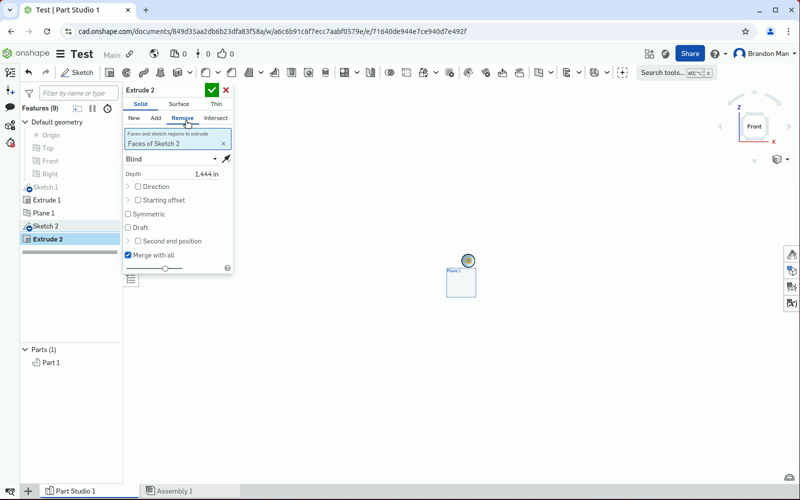
key(enter)
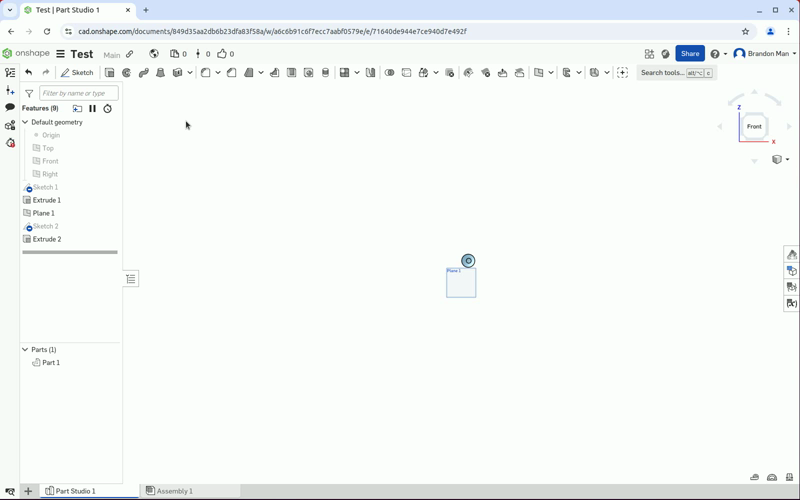
key(shift+h)
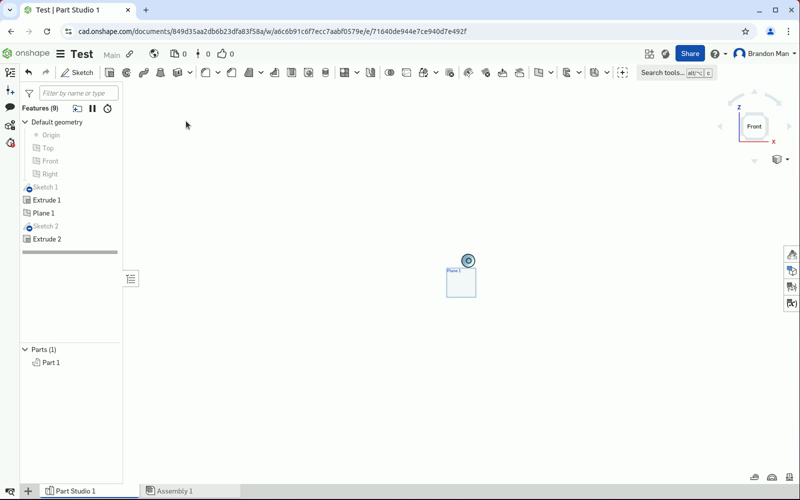
key(shift+h)
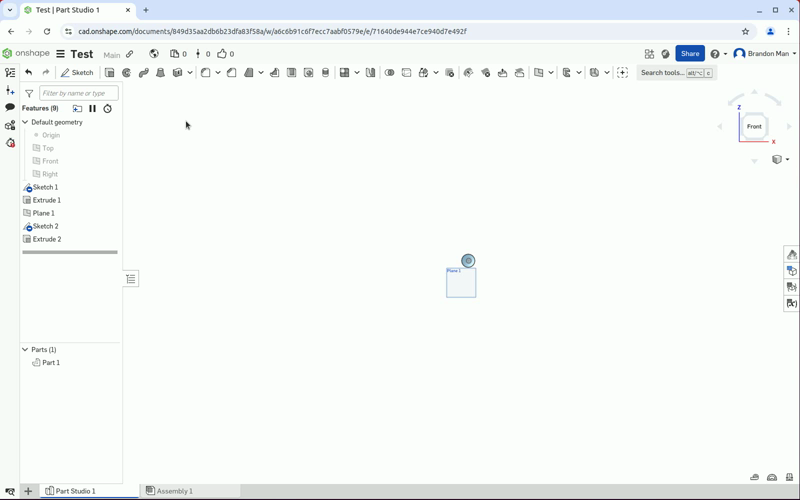
key(shift+7)
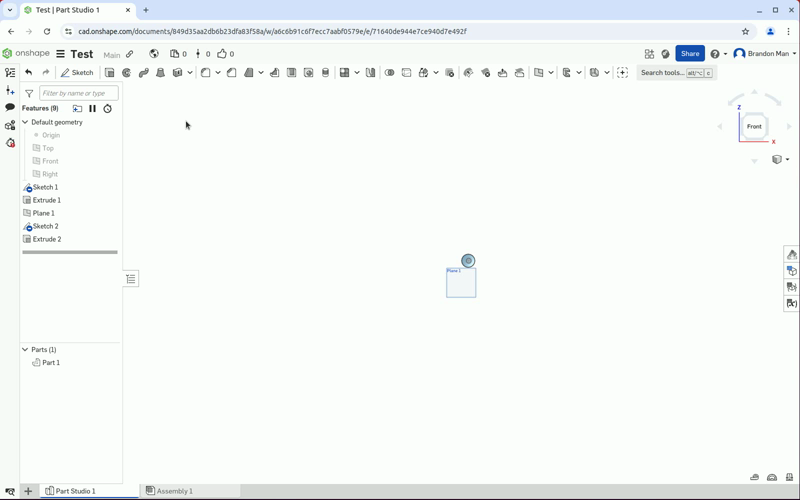
key(left, 2)
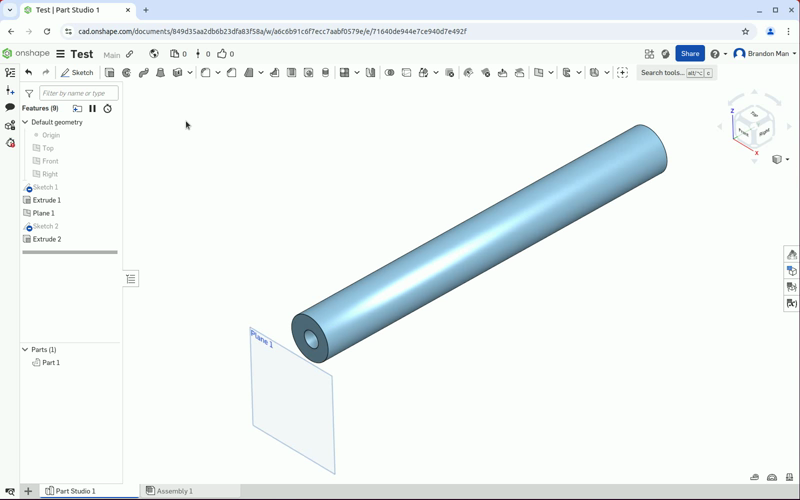
key(down, 2)
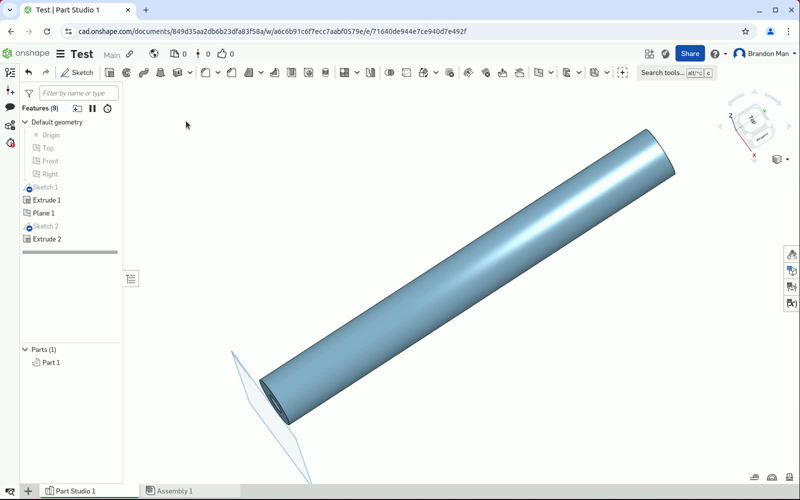
key(up, 2)
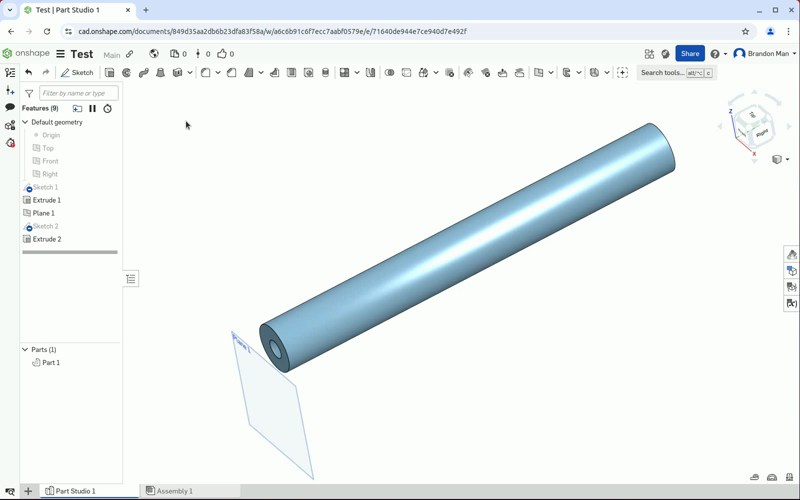
key(right, 2)
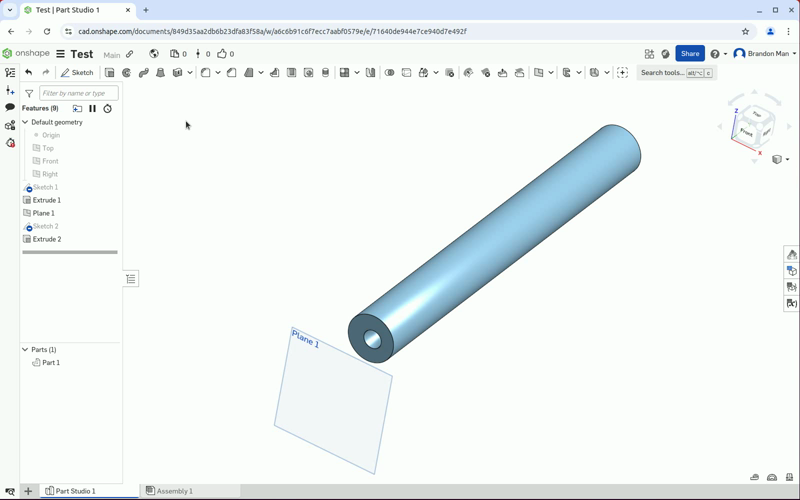
mouse_move(73, 189)
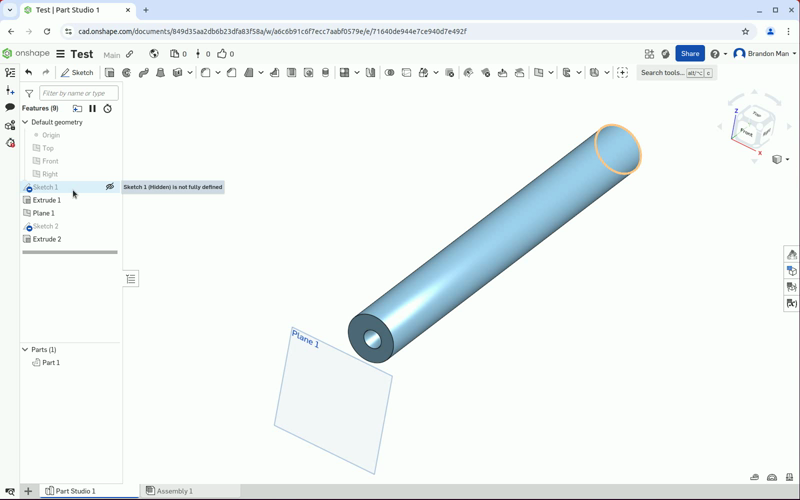
click(73, 189)